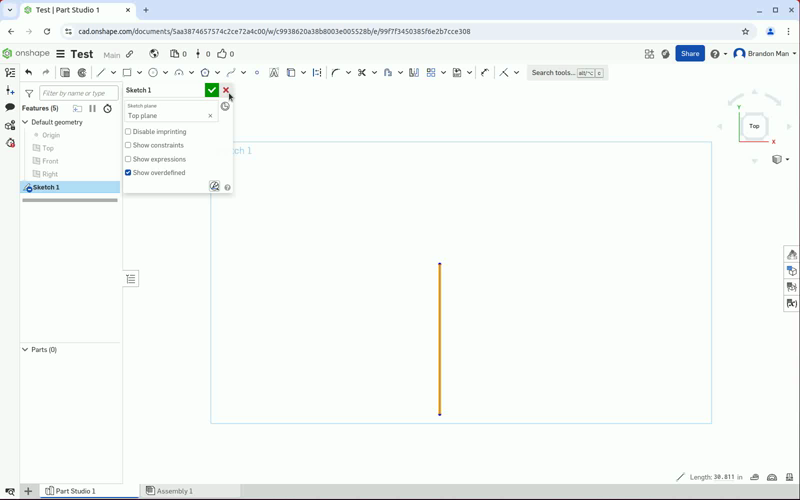
key(shift+h)
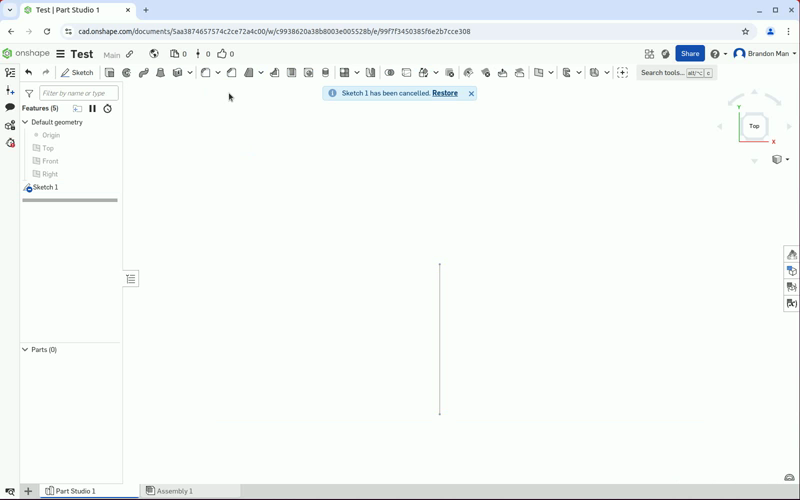
key(shift+s)
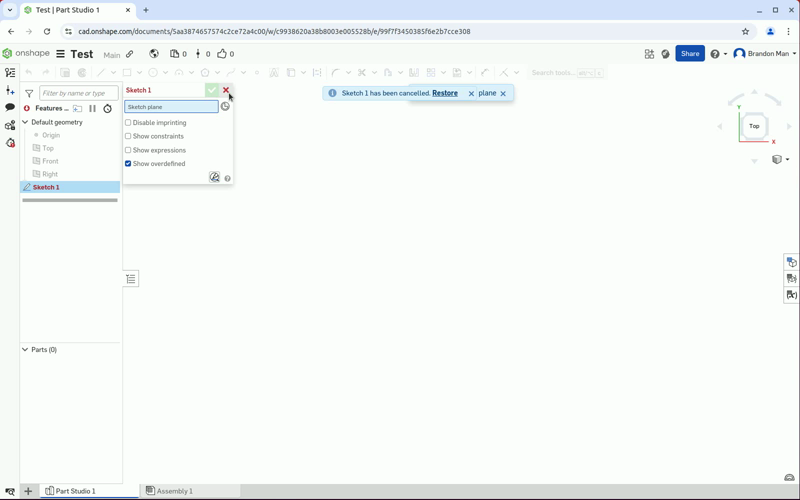
mouse_move(73, 150)
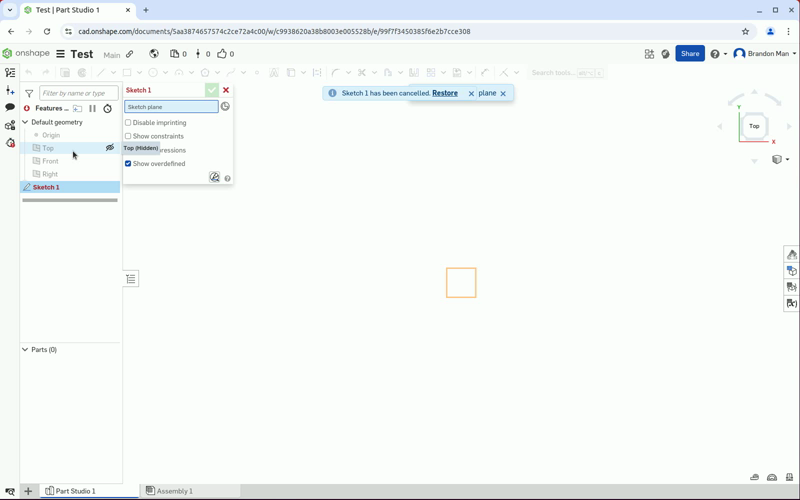
click(73, 150)
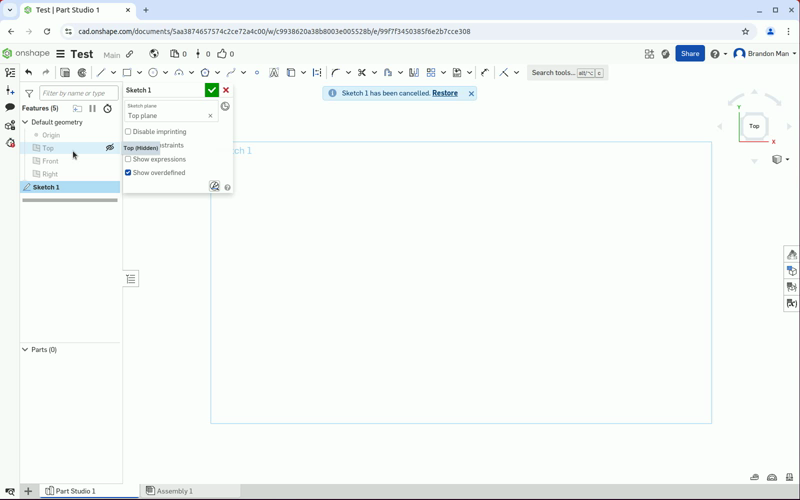
mouse_move(73, 352)
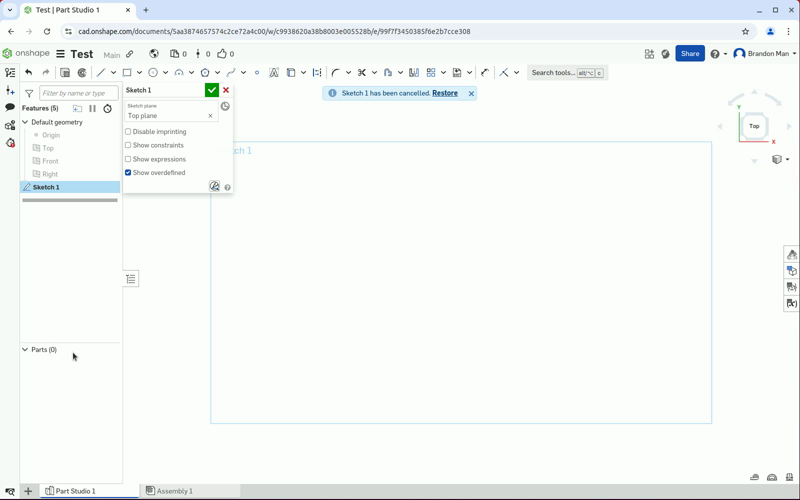
key(y)
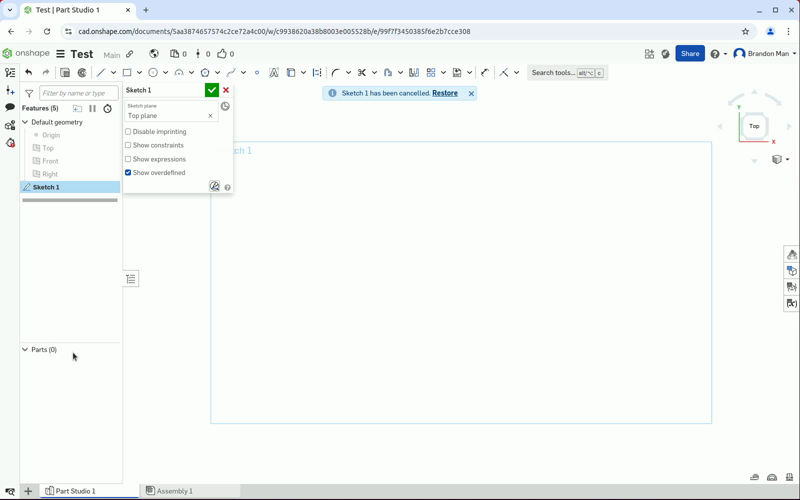
key(a)
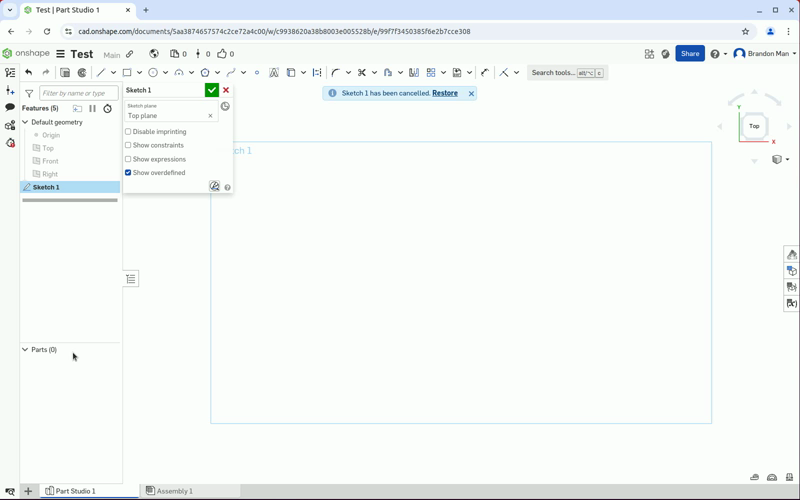
key_down(shift)
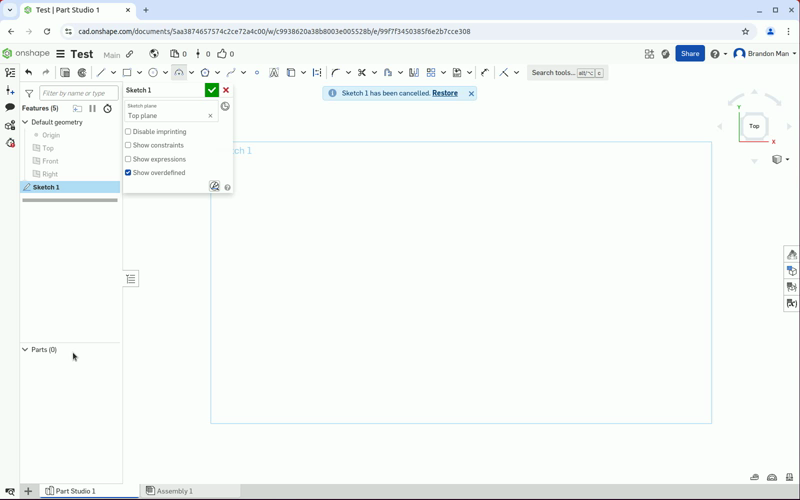
mouse_move(379, 361)
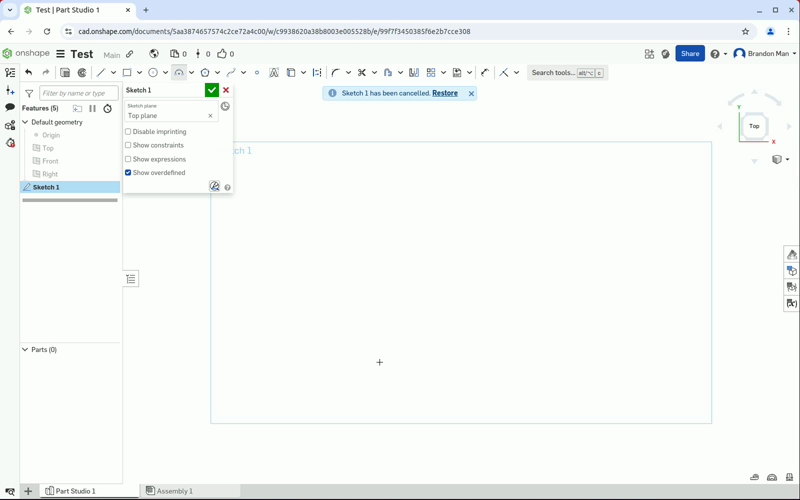
click(379, 361)
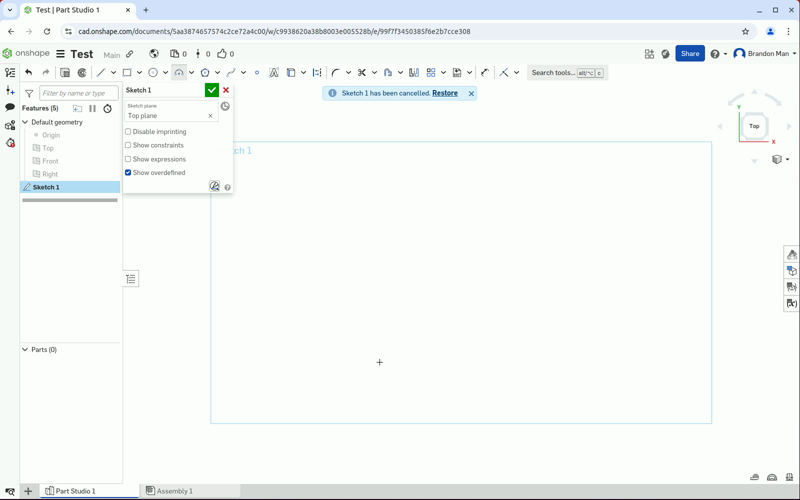
key_up(shift)
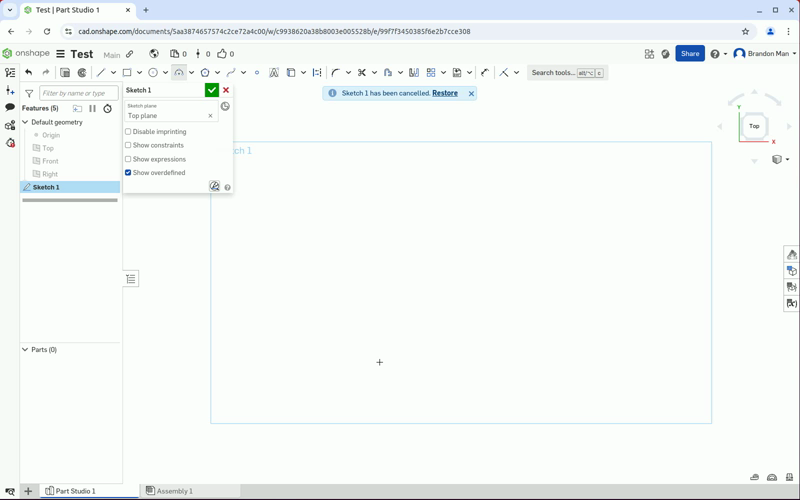
key_down(shift)
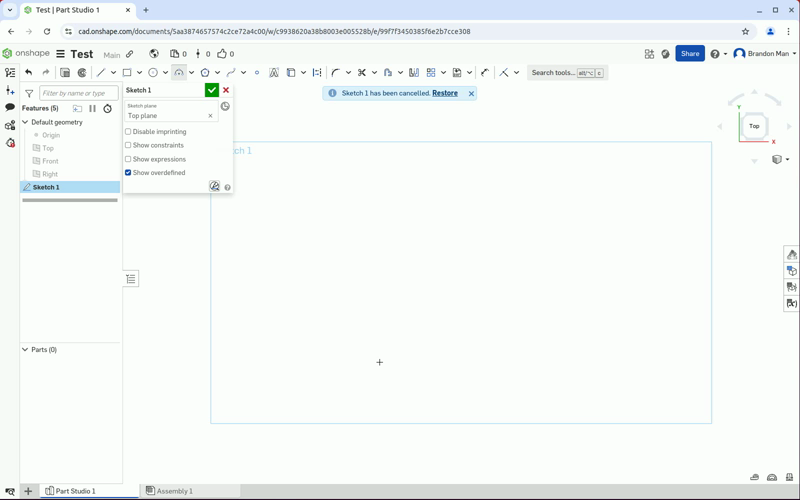
mouse_move(542, 361)
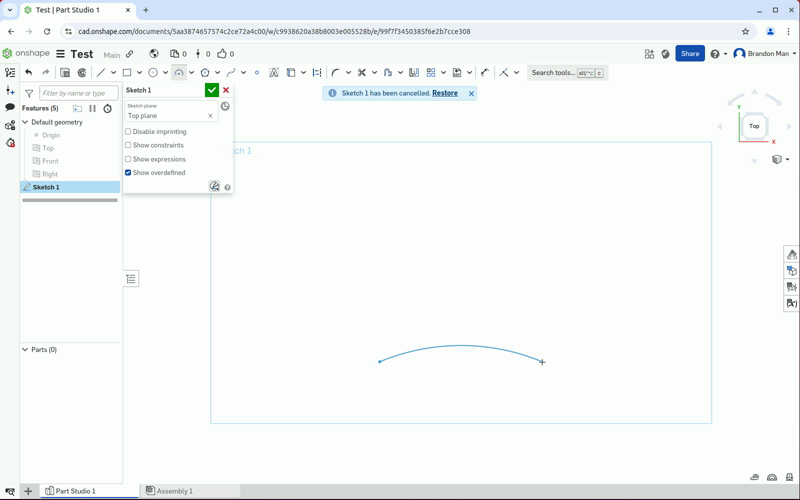
click(542, 361)
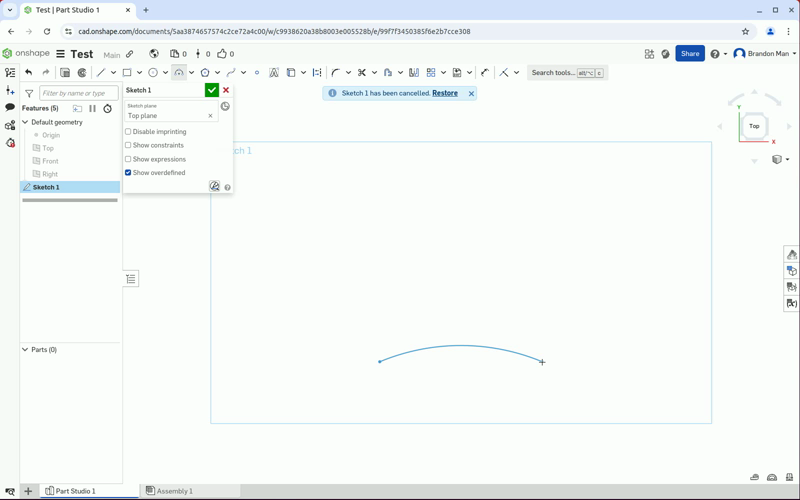
mouse_move(461, 395)
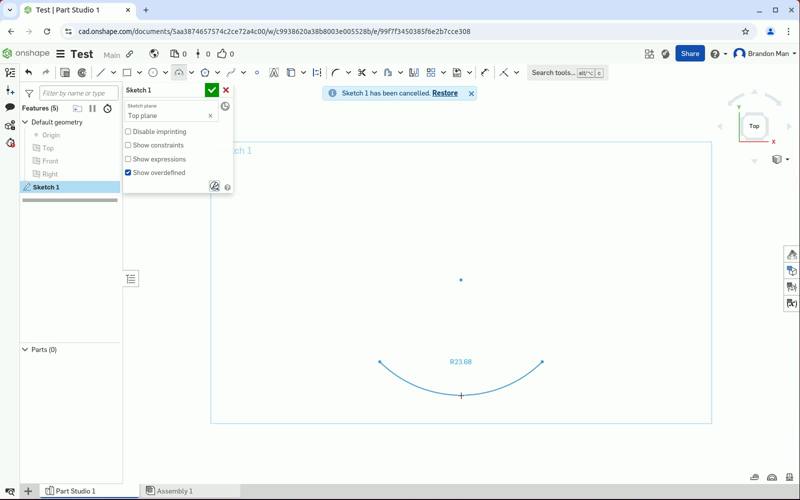
click(461, 395)
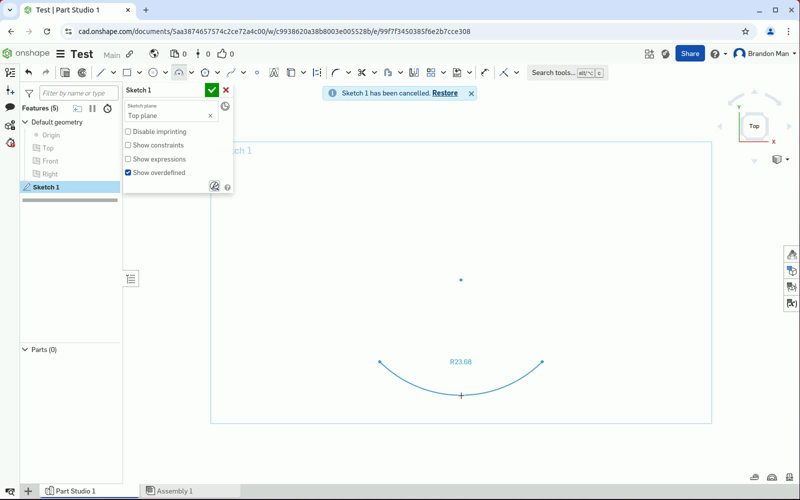
key_up(shift)
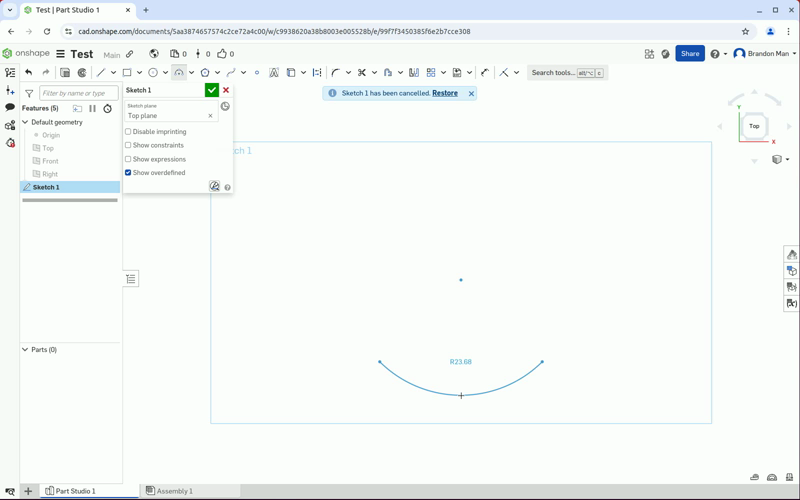
key(esc)
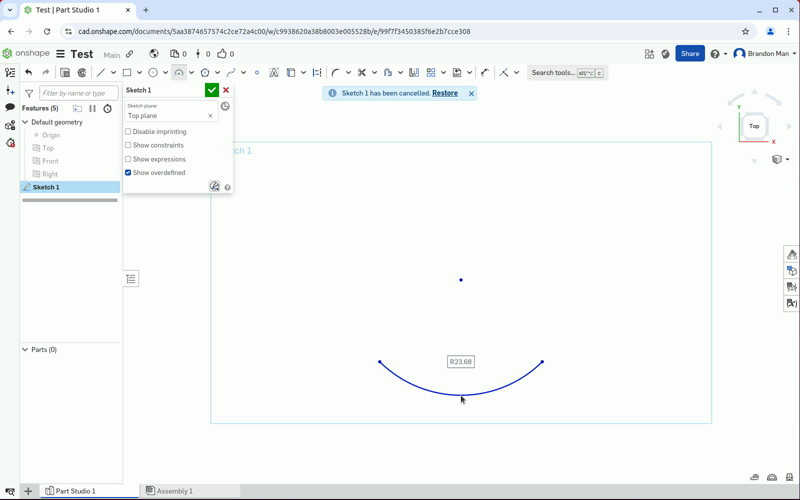
key(l)
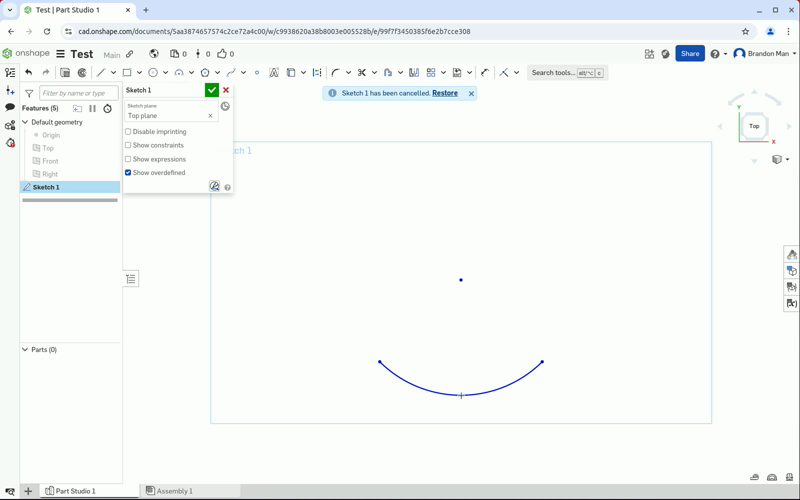
mouse_move(542, 361)
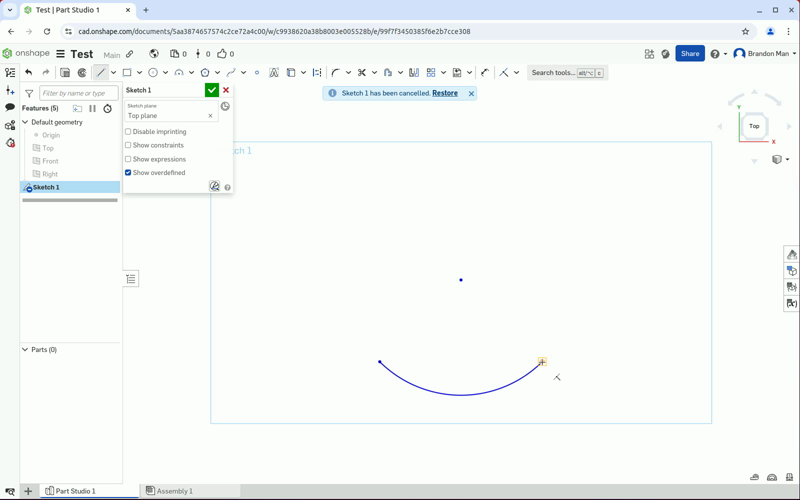
click(542, 361)
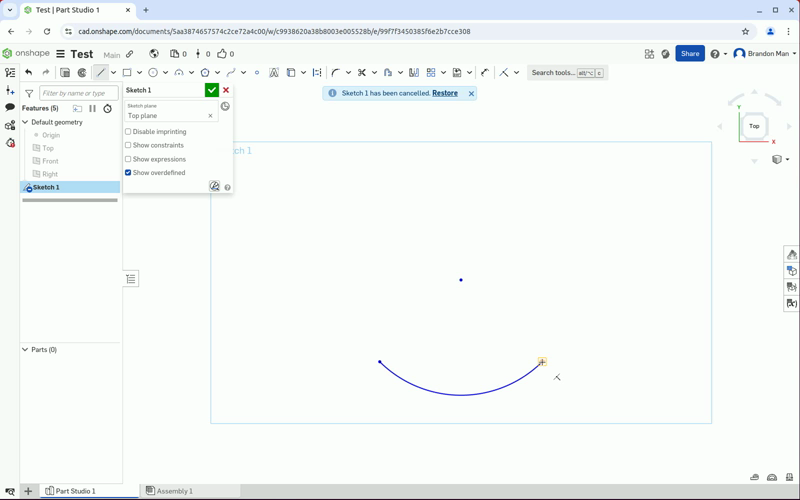
key_down(shift)
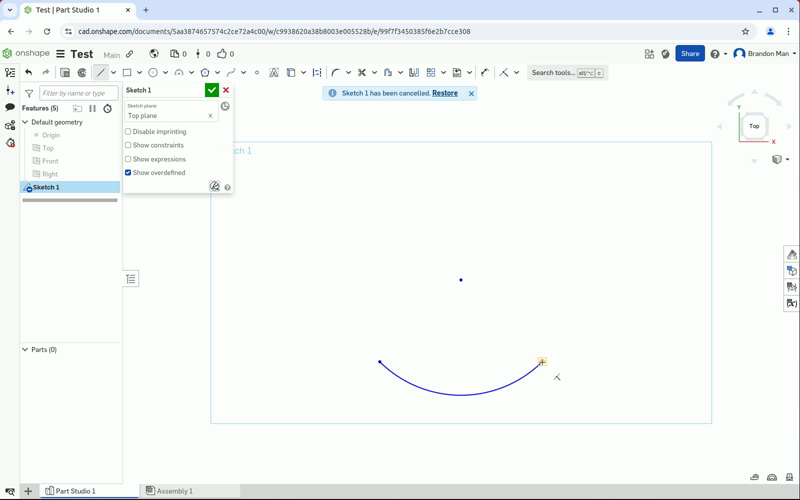
mouse_move(488, 175)
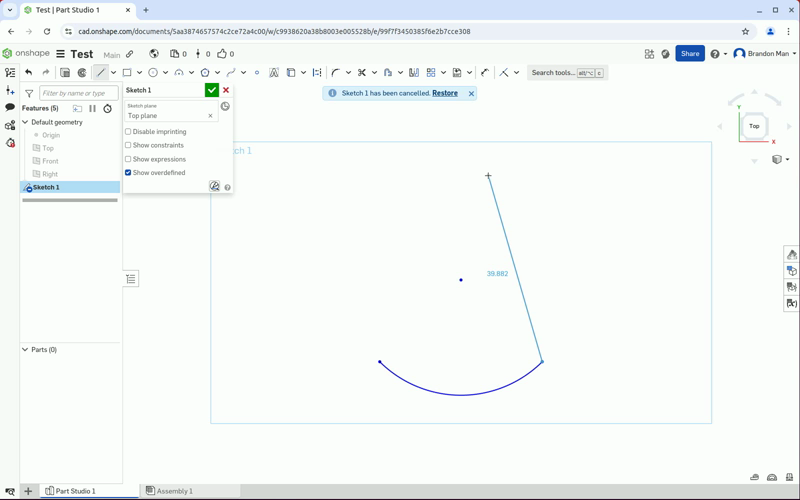
click(488, 175)
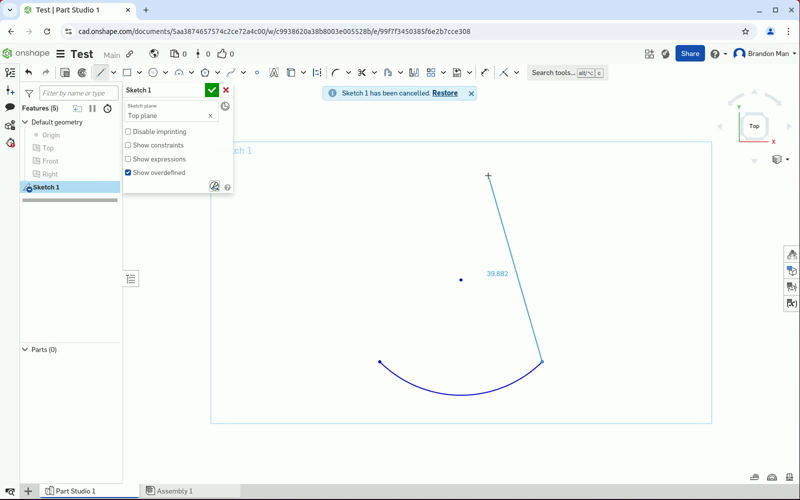
key_up(shift)
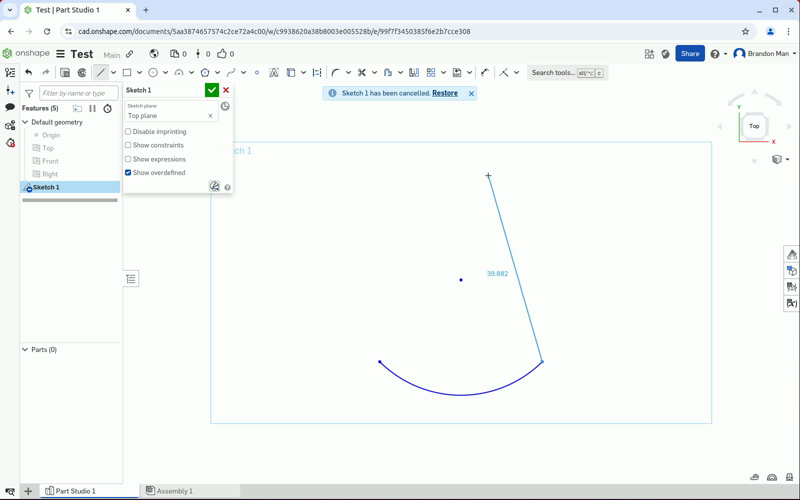
key(esc)
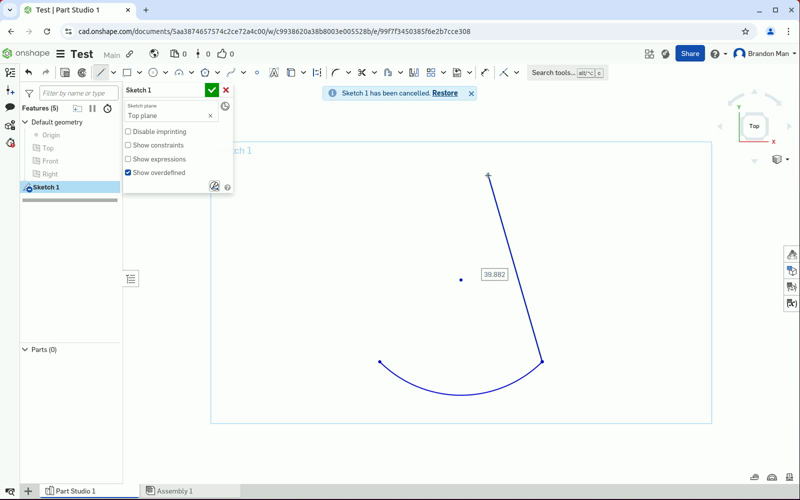
key(a)
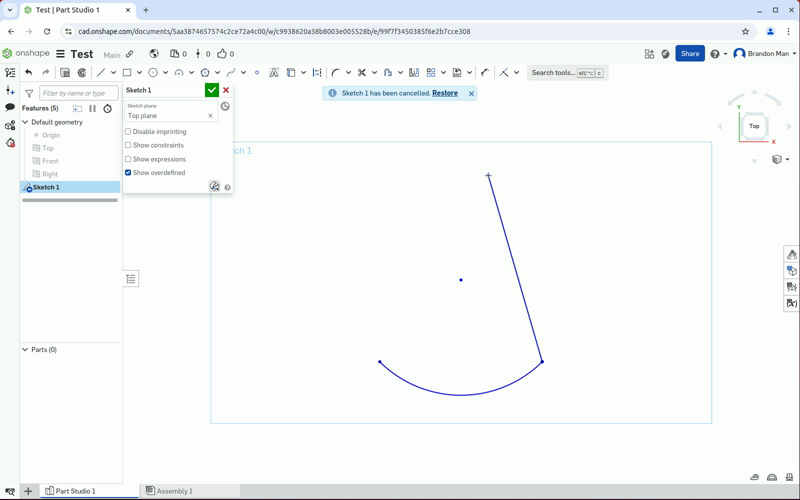
mouse_move(488, 175)
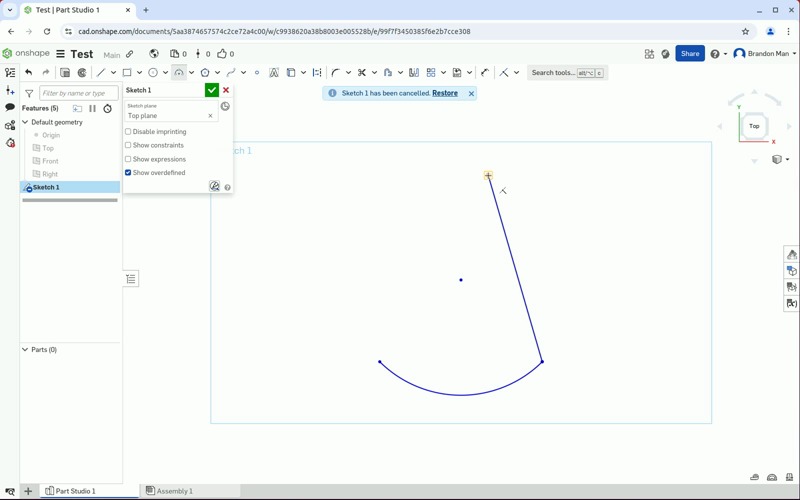
click(488, 175)
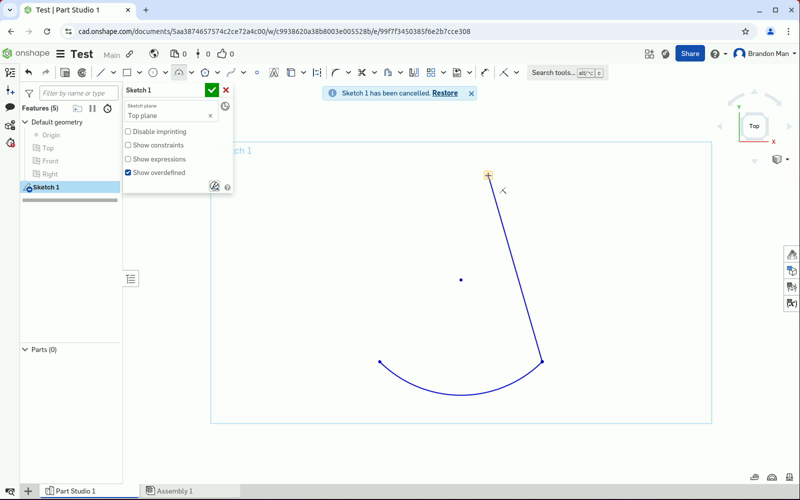
key_down(shift)
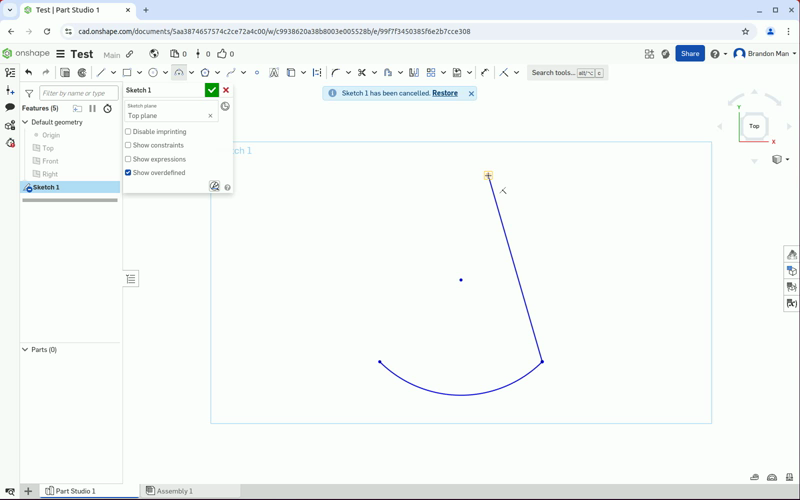
mouse_move(434, 175)
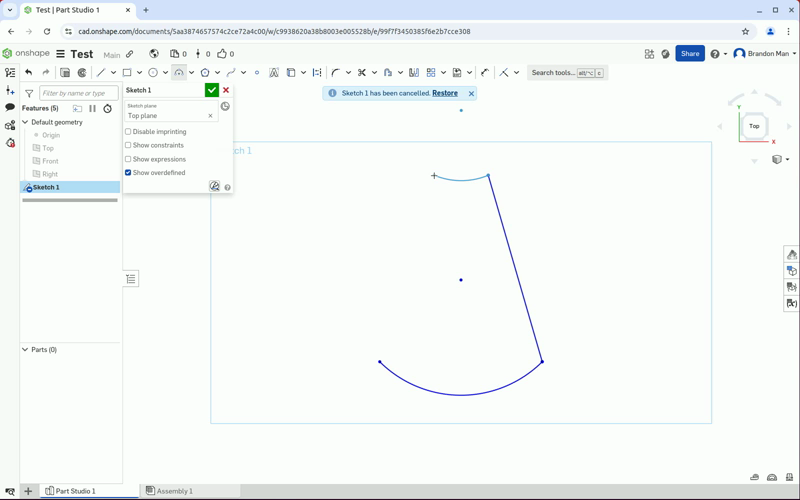
click(434, 175)
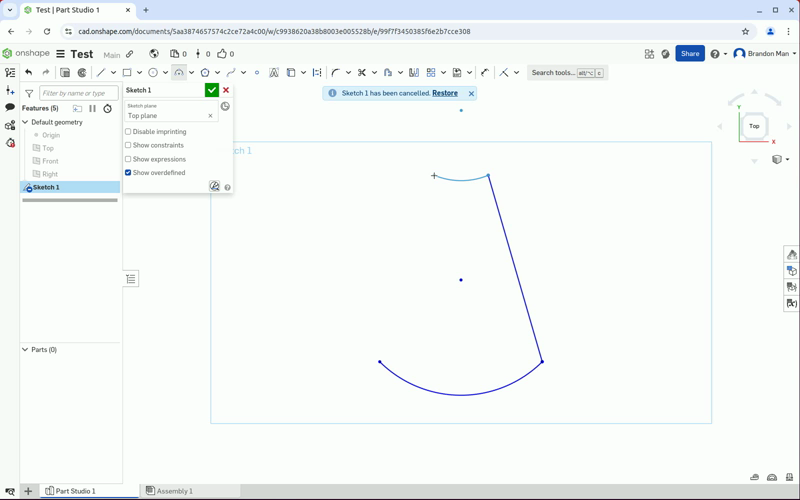
mouse_move(461, 171)
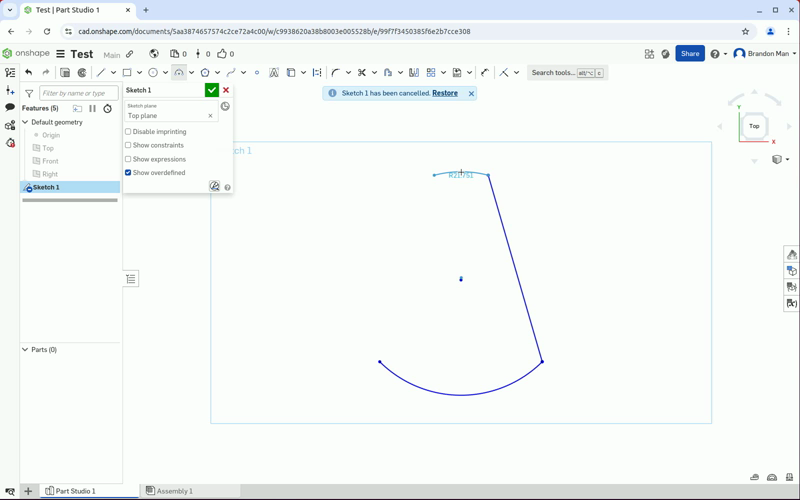
click(461, 171)
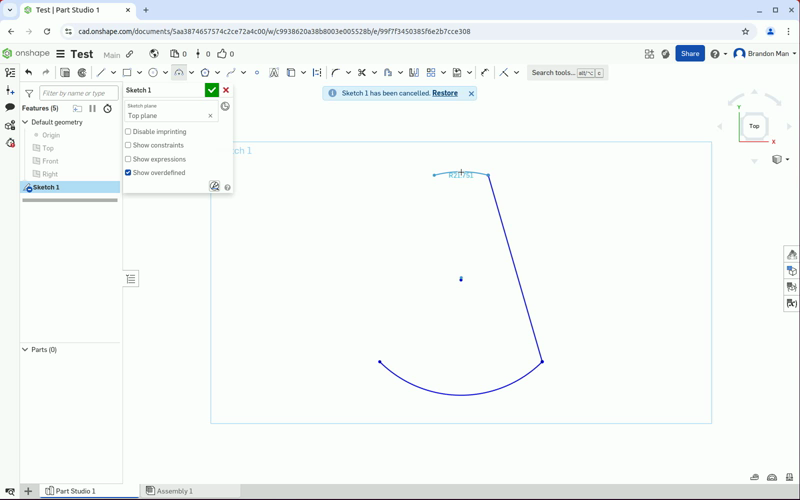
key_up(shift)
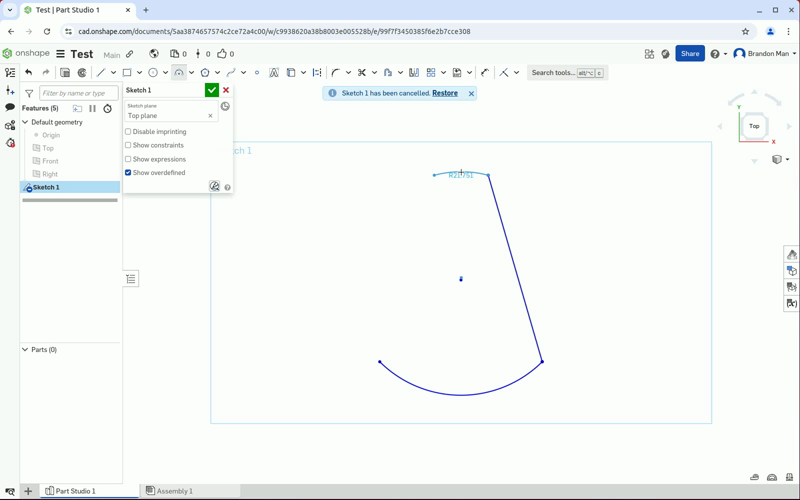
key(esc)
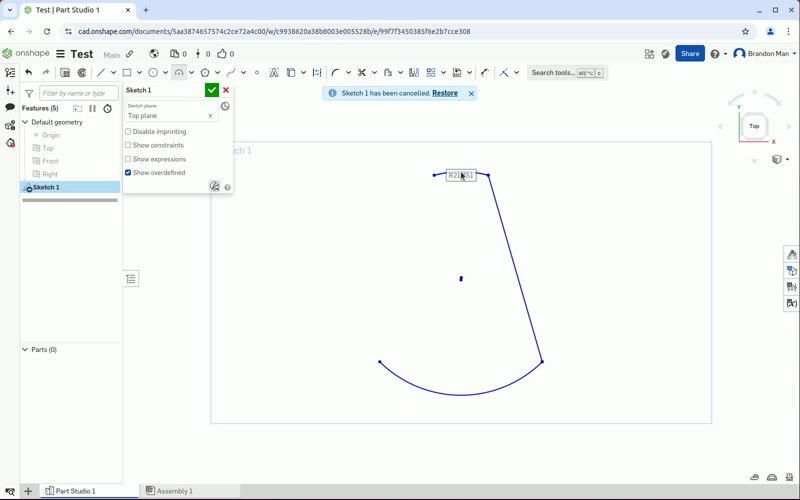
key(l)
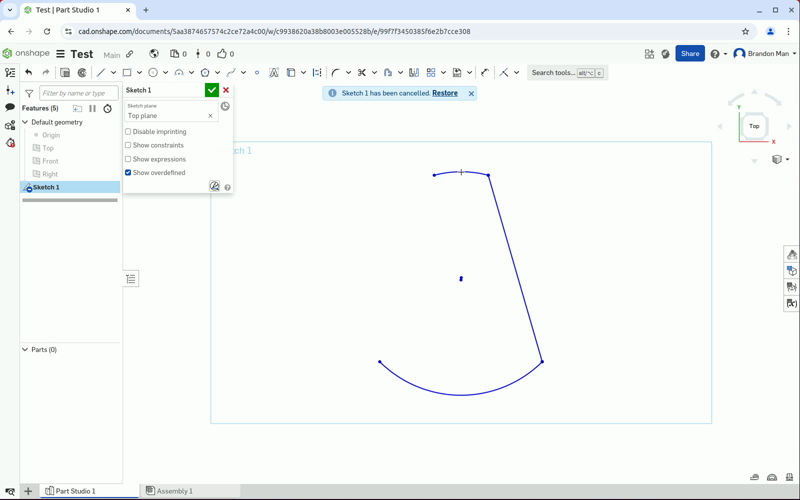
mouse_move(434, 175)
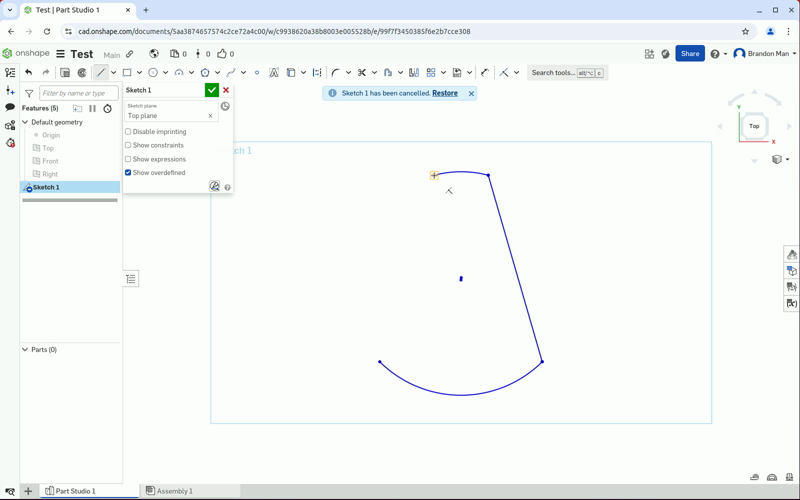
click(434, 175)
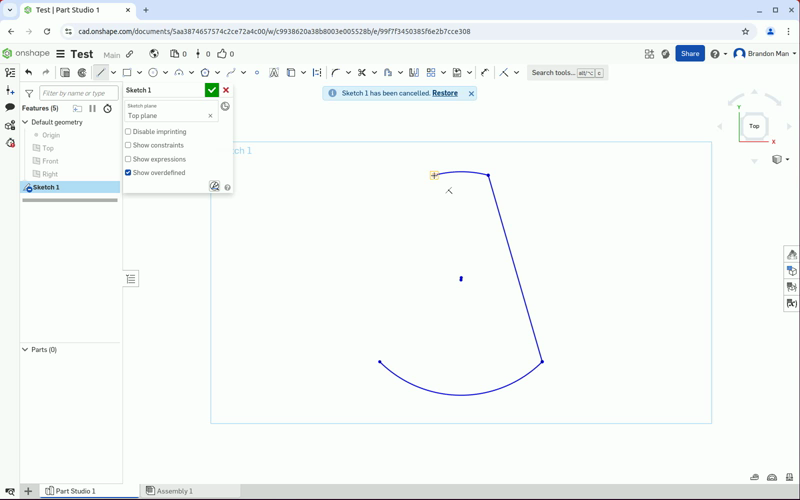
key_down(shift)
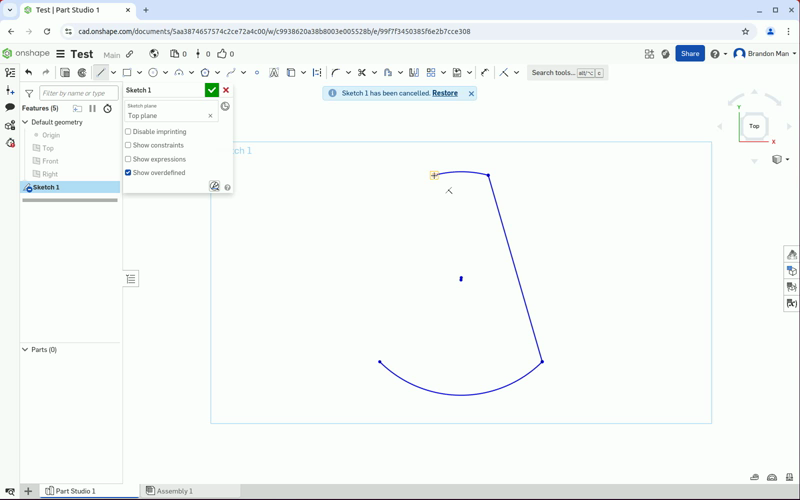
mouse_move(379, 361)
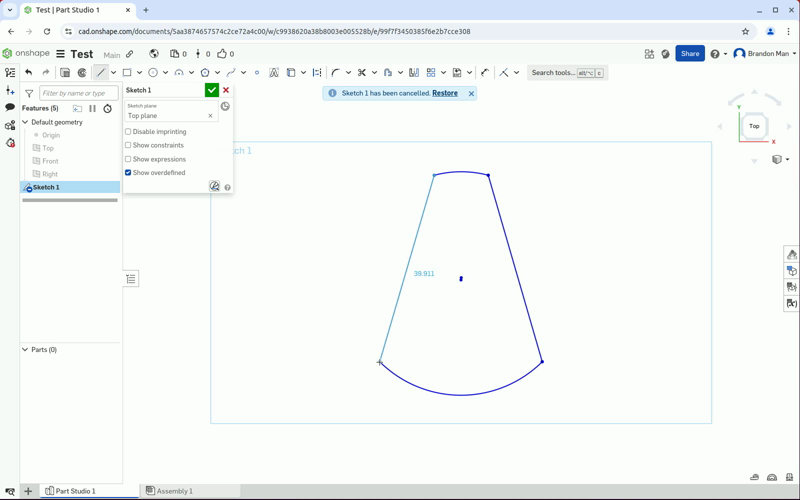
key_up(shift)
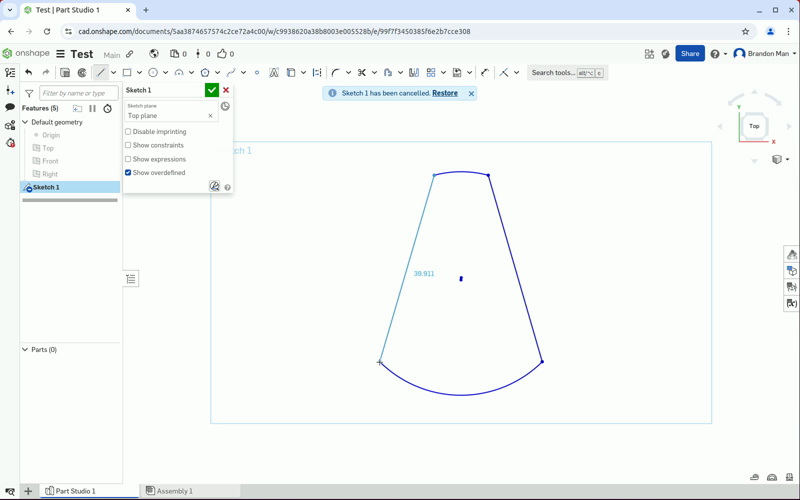
click(379, 361)
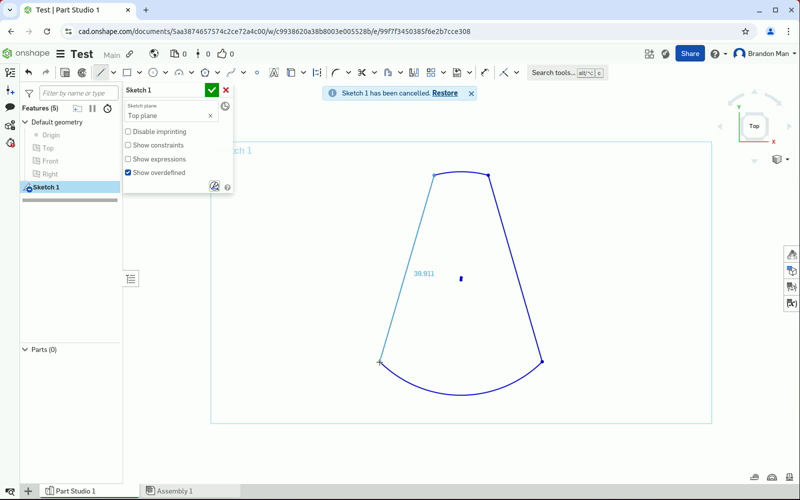
key(esc)
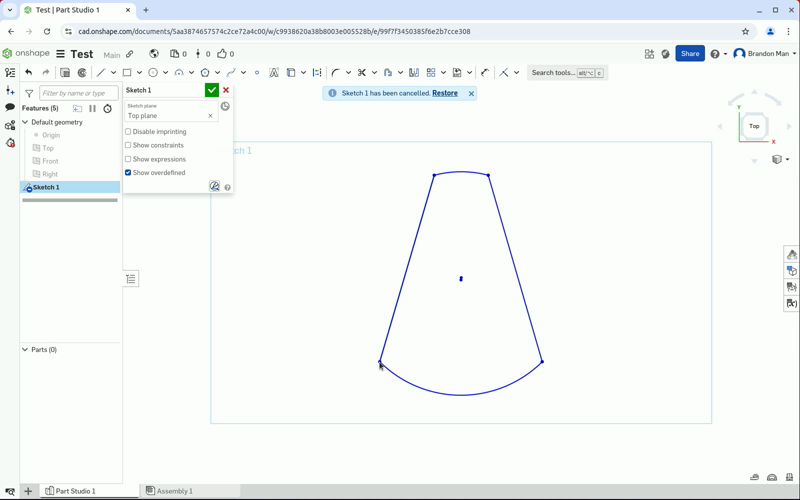
key(c)
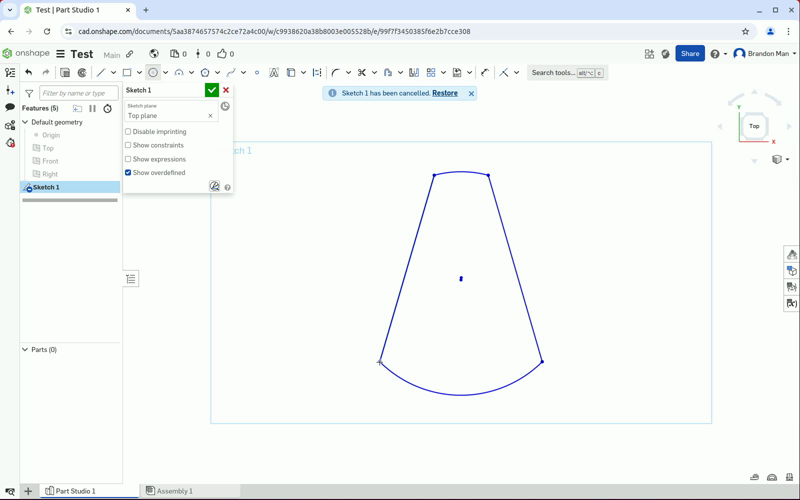
key_down(shift)
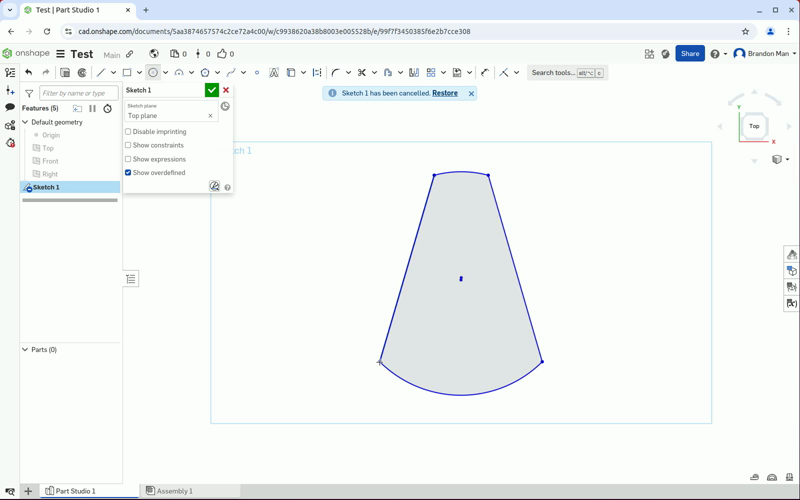
mouse_move(459, 283)
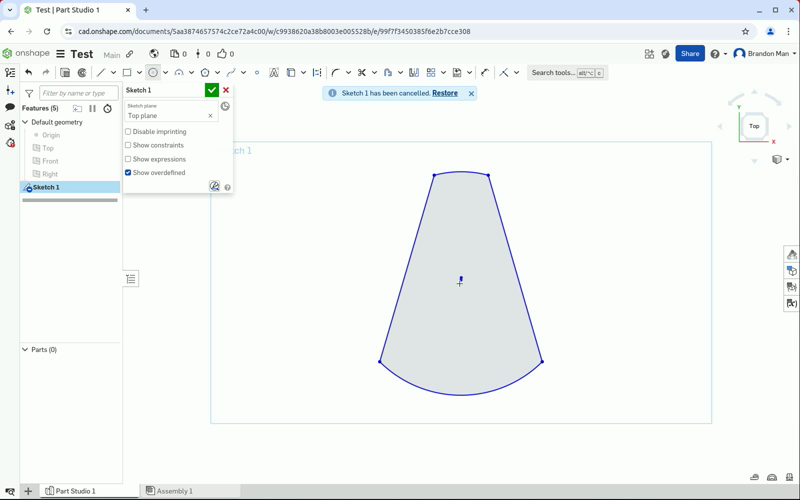
scroll(6)
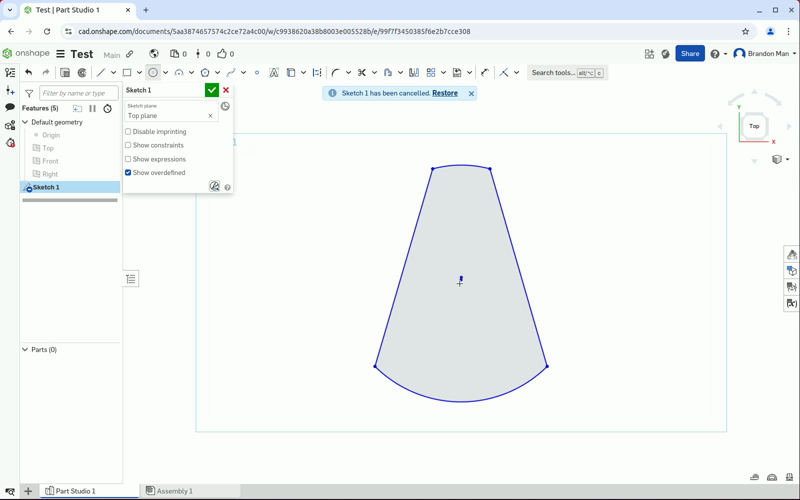
scroll(6)
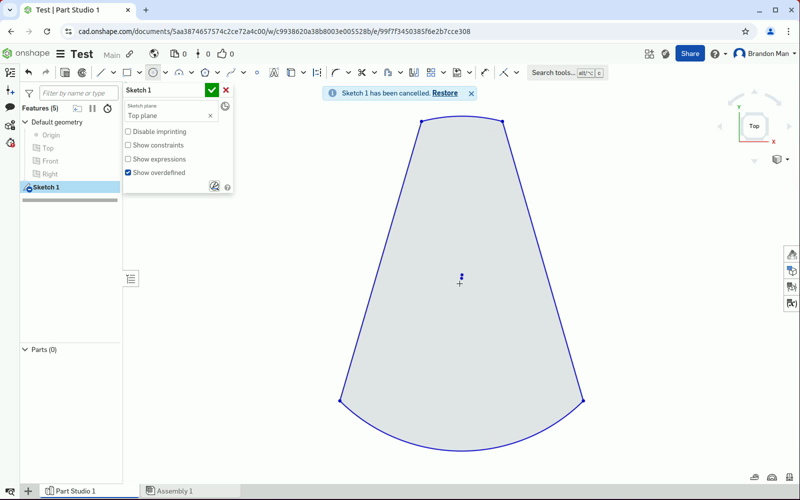
scroll(6)
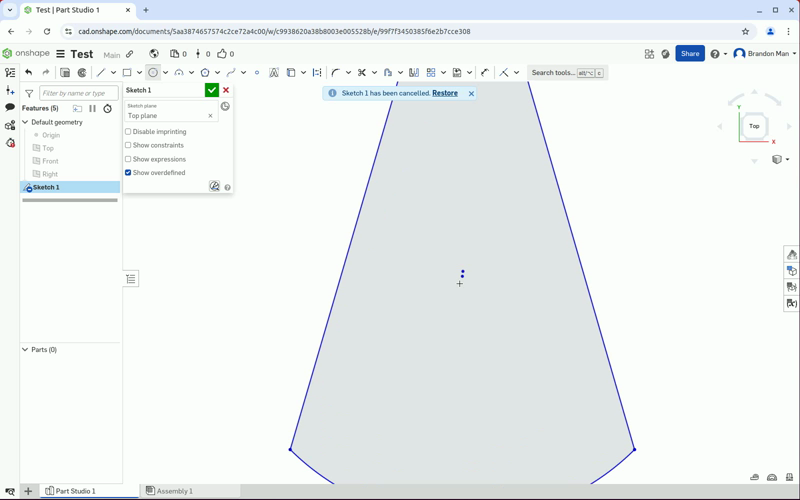
scroll(6)
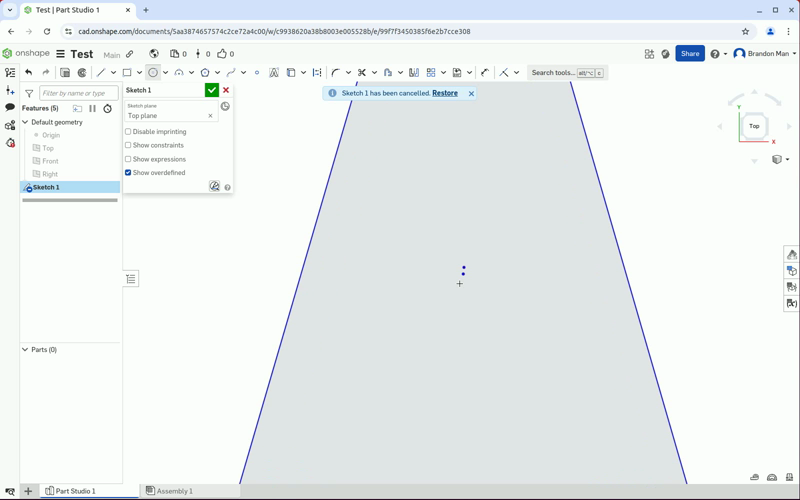
scroll(6)
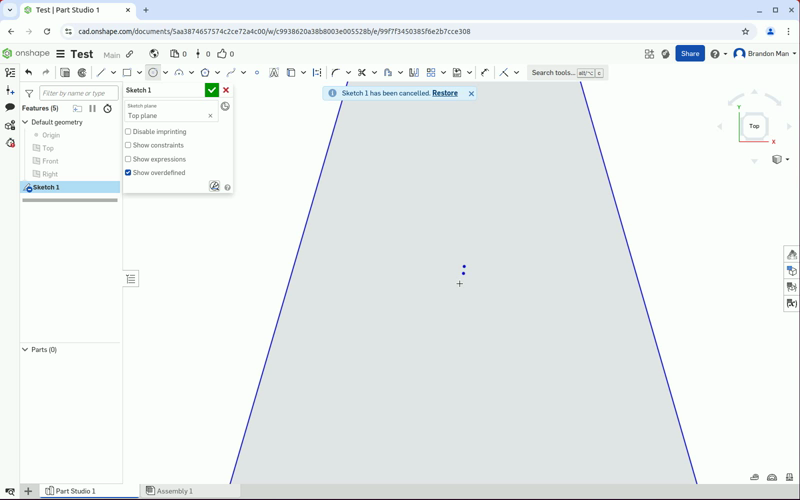
scroll(6)
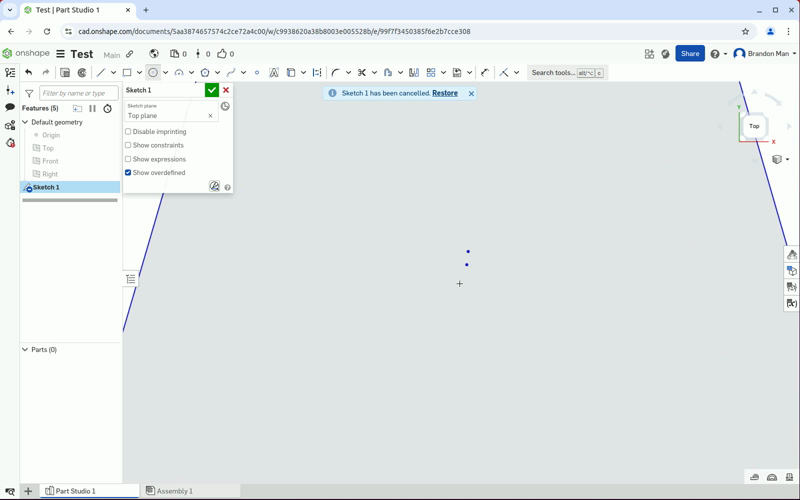
scroll(6)
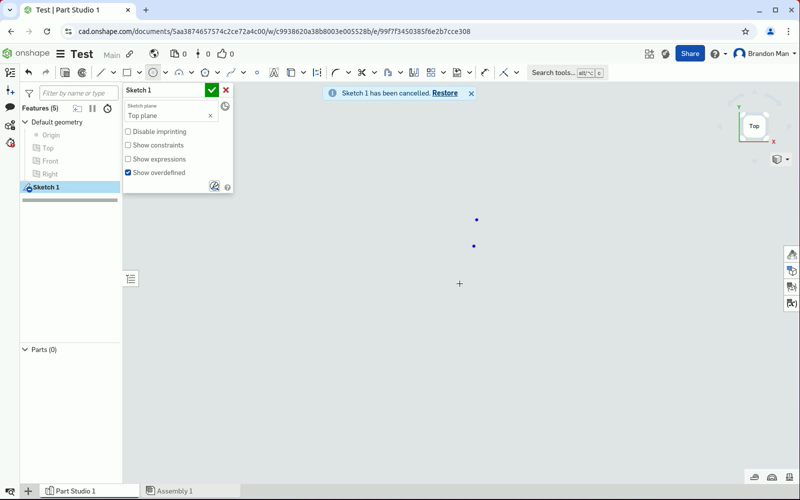
click(459, 283)
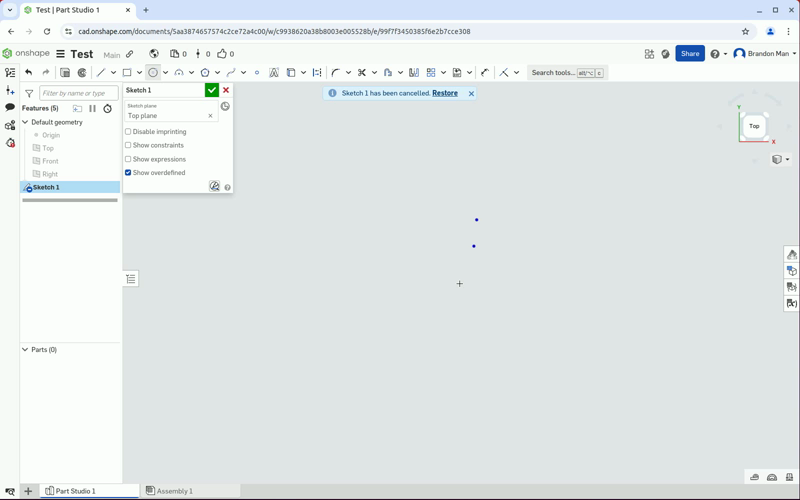
scroll(-6)
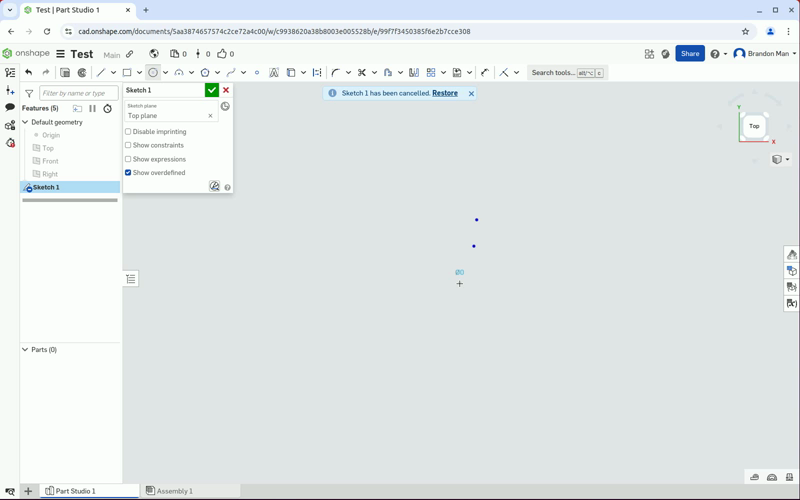
scroll(-6)
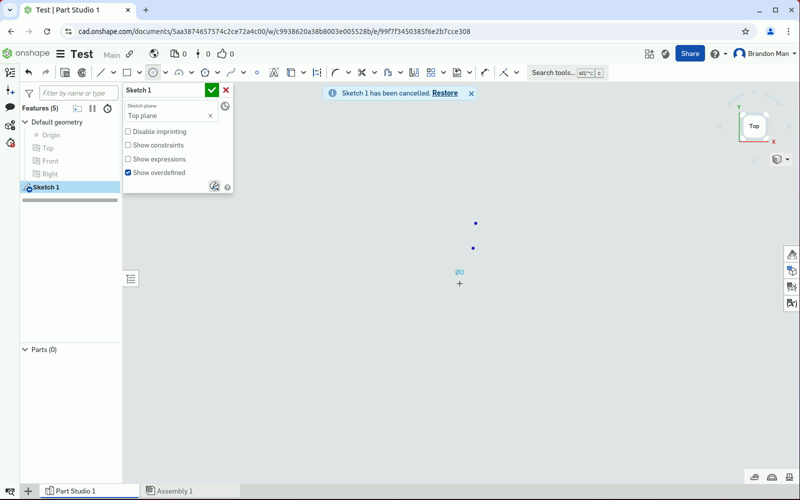
scroll(-6)
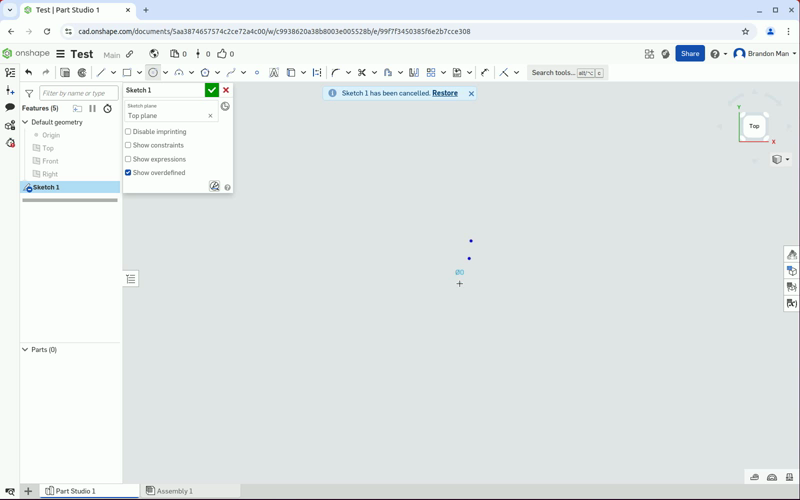
scroll(-6)
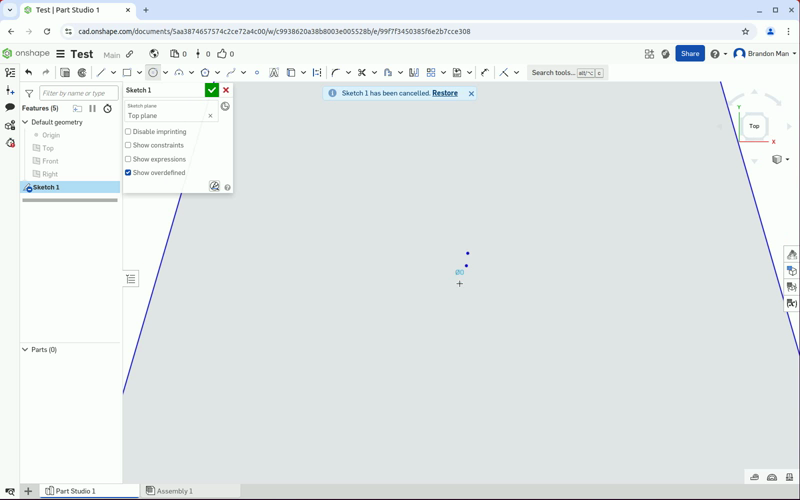
scroll(-6)
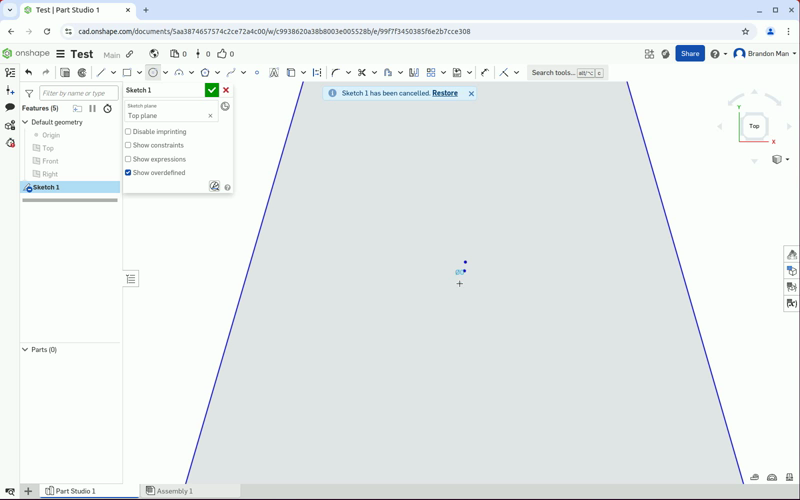
scroll(-6)
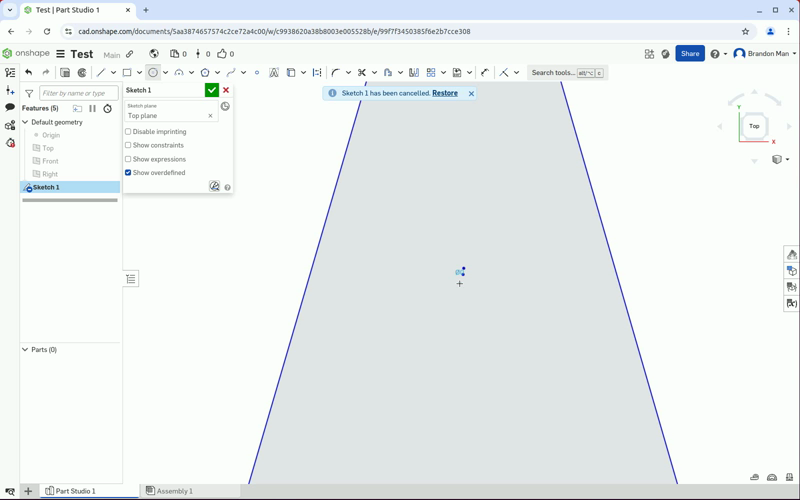
scroll(-6)
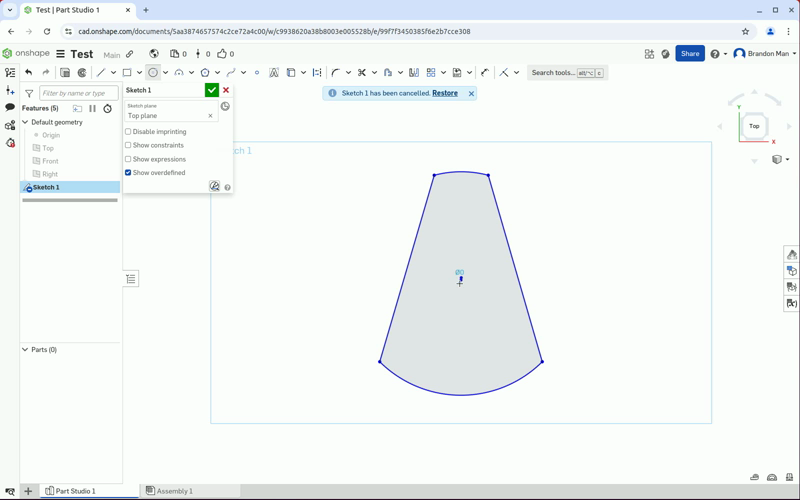
key_up(shift)
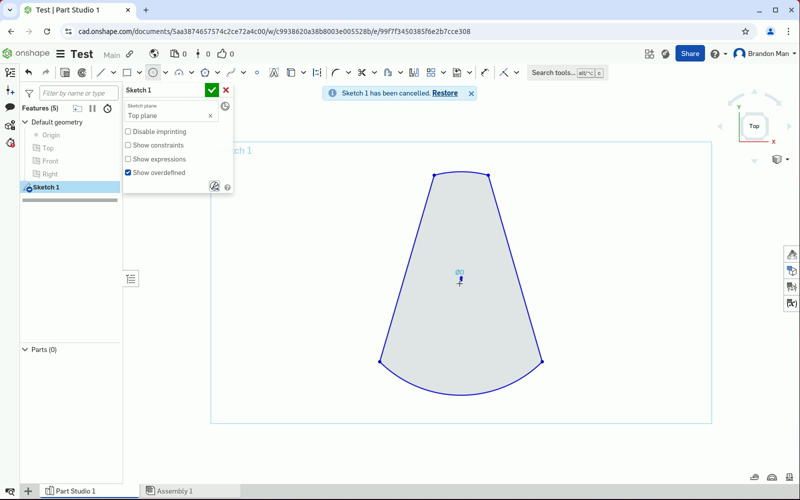
mouse_move(499, 283)
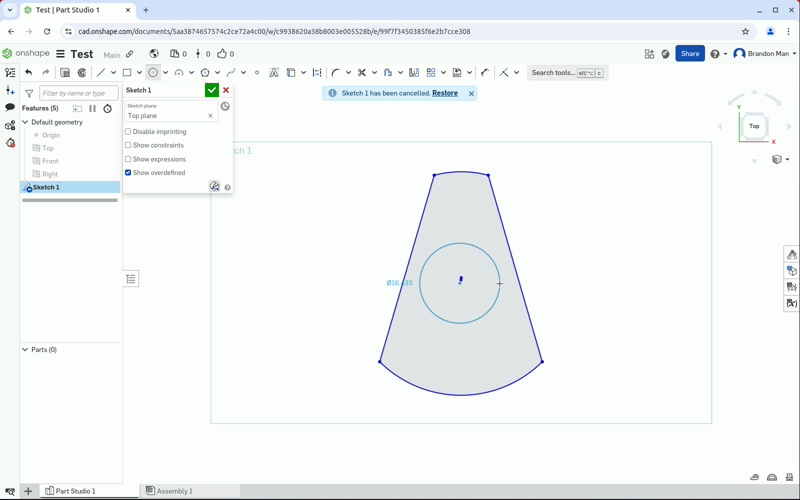
click(499, 283)
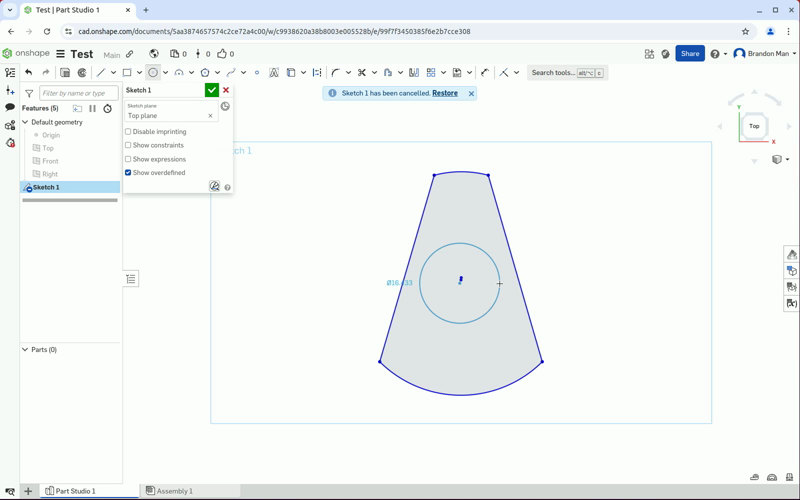
key(esc)
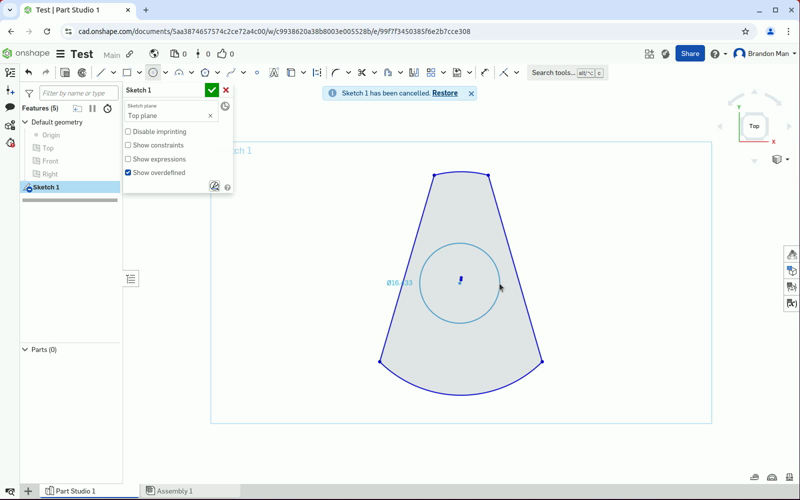
key(c)
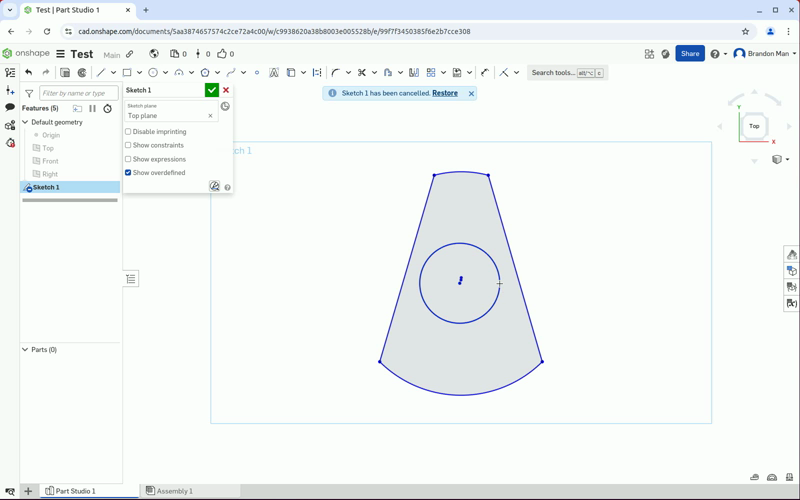
key_down(shift)
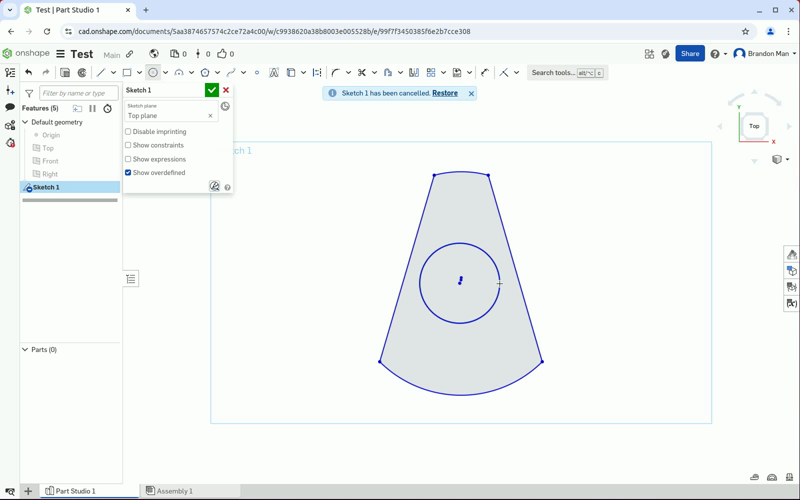
mouse_move(459, 203)
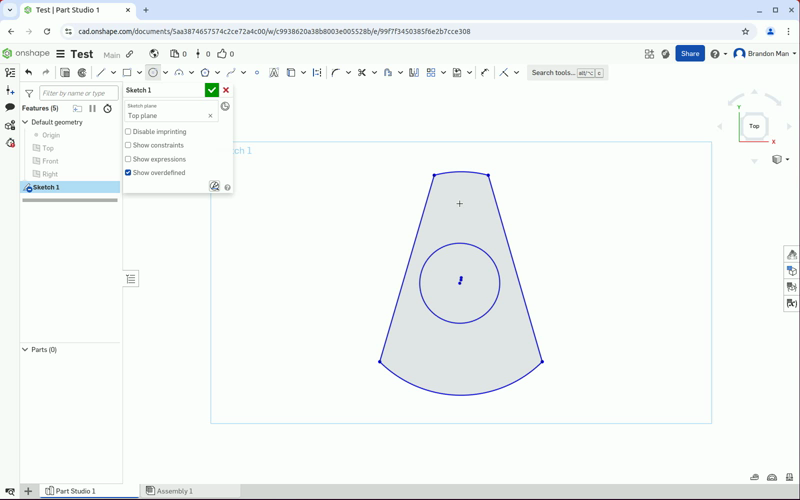
click(459, 203)
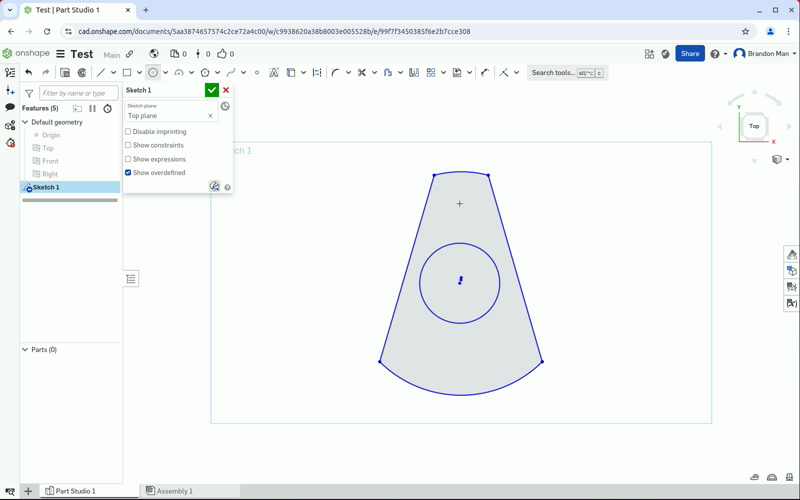
key_up(shift)
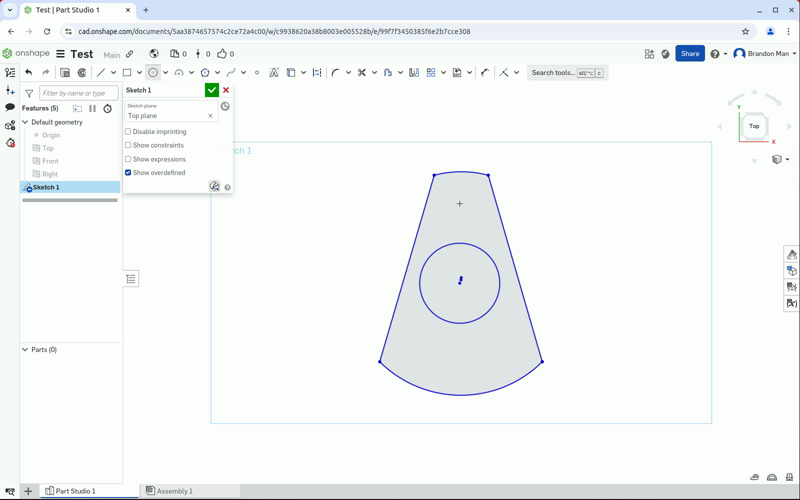
mouse_move(469, 203)
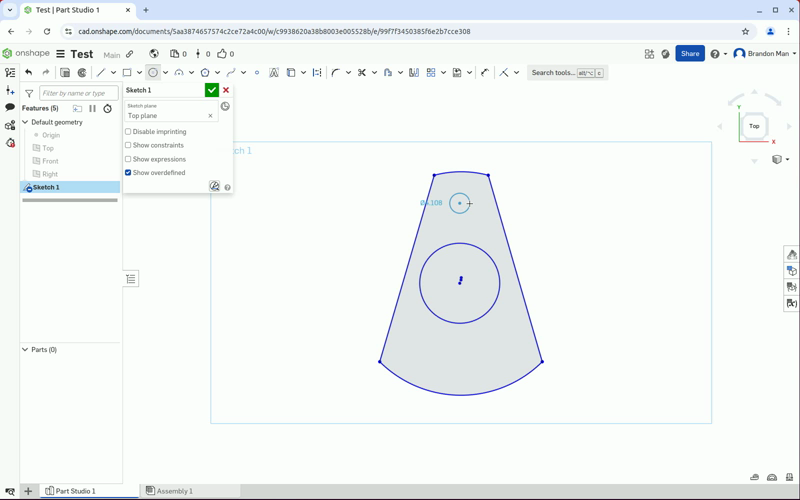
click(469, 203)
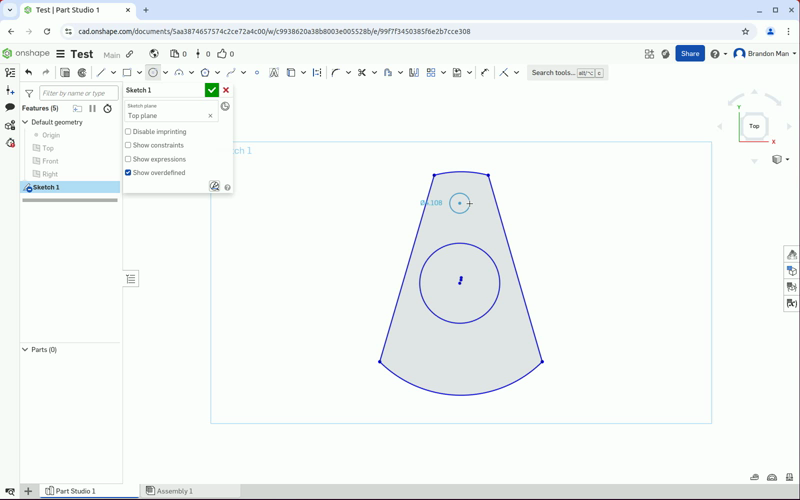
key(esc)
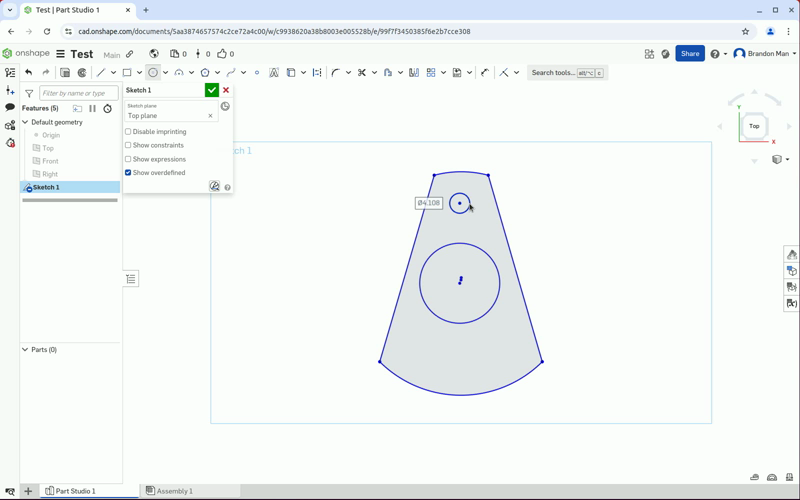
mouse_move(410, 367)
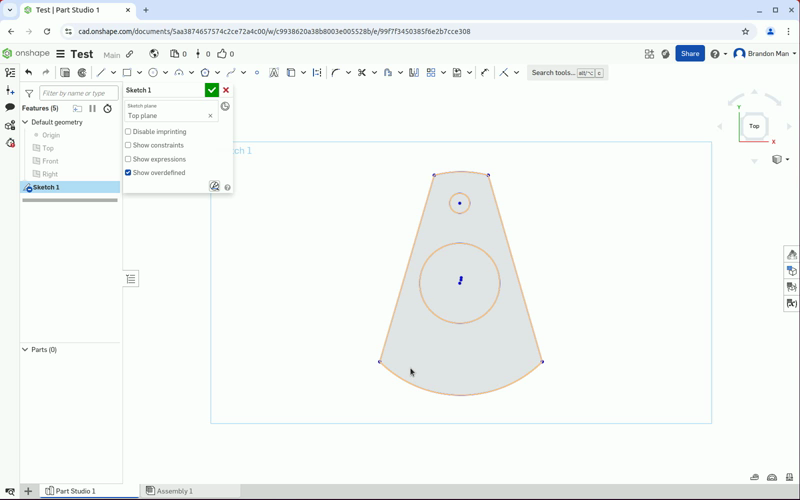
click(410, 367)
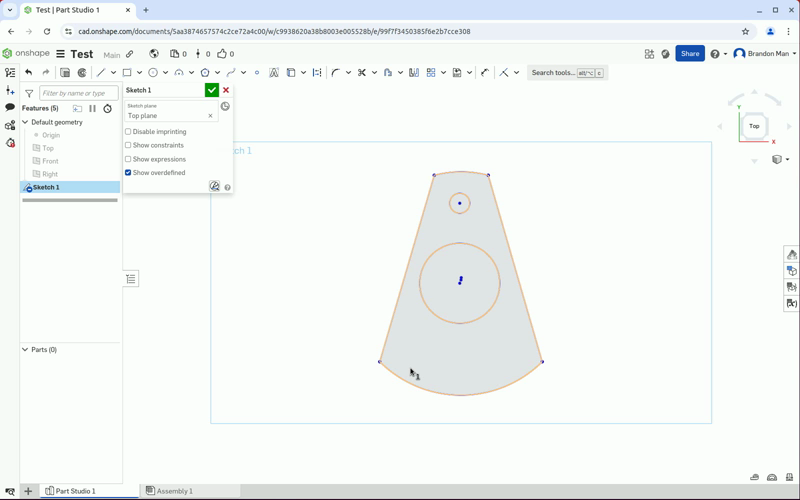
mouse_move(73, 352)
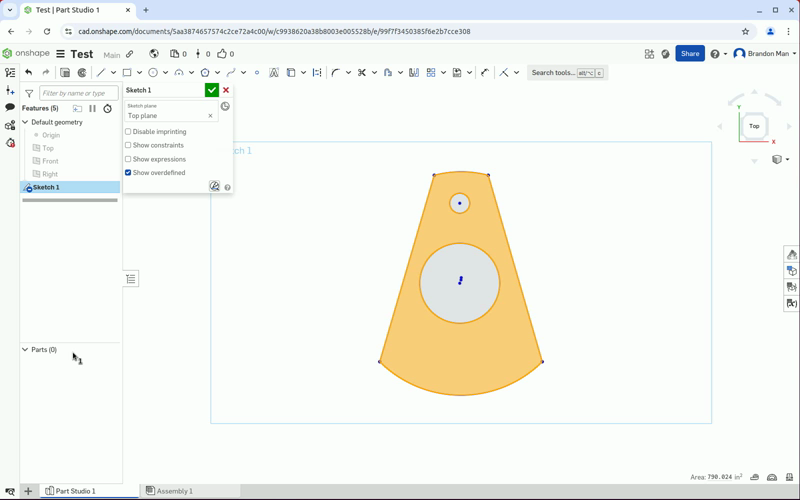
key(shift+y)
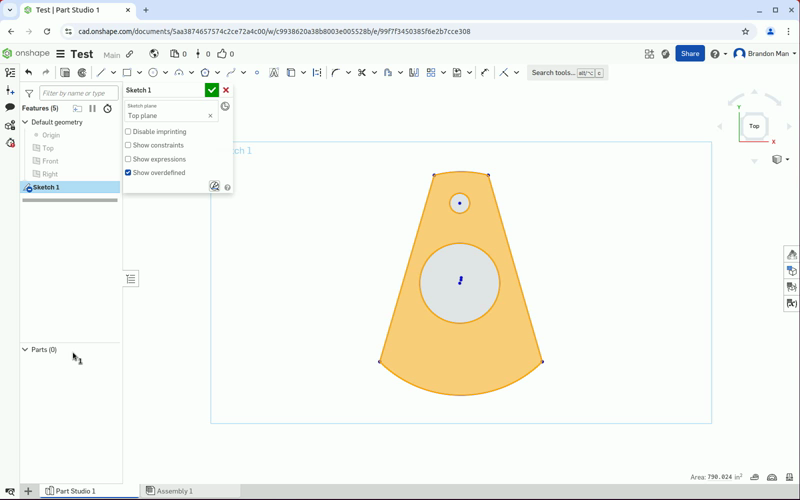
key(shift+e)
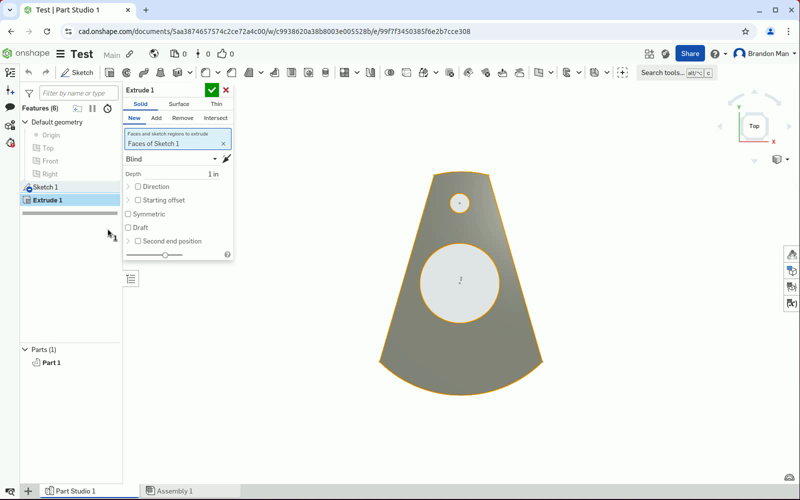
mouse_move(143, 106)
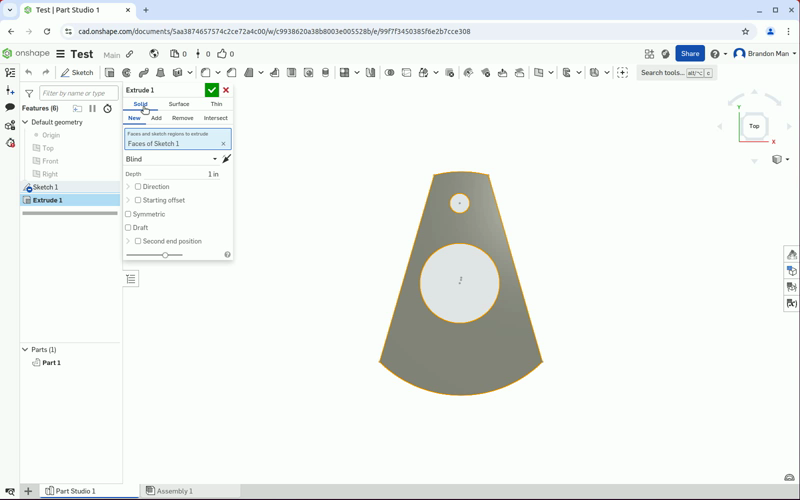
click(143, 106)
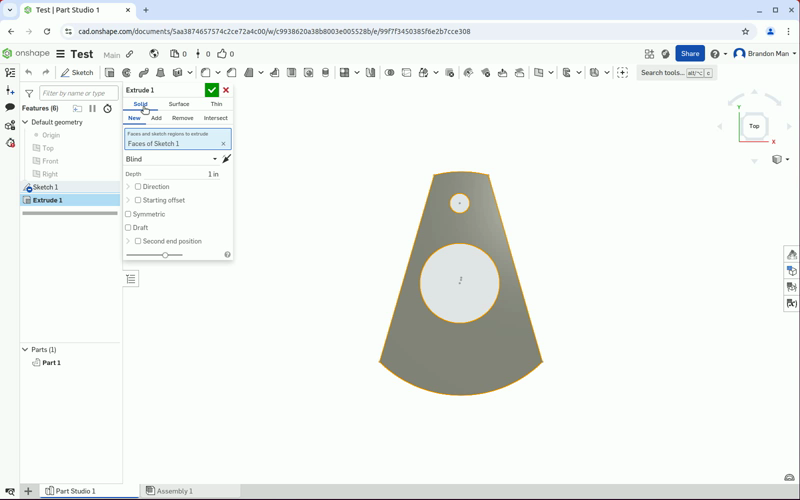
mouse_move(137, 120)
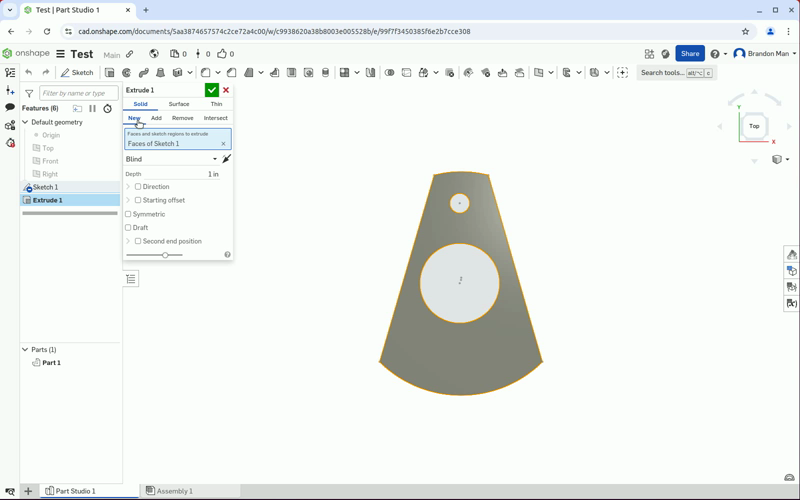
click(137, 120)
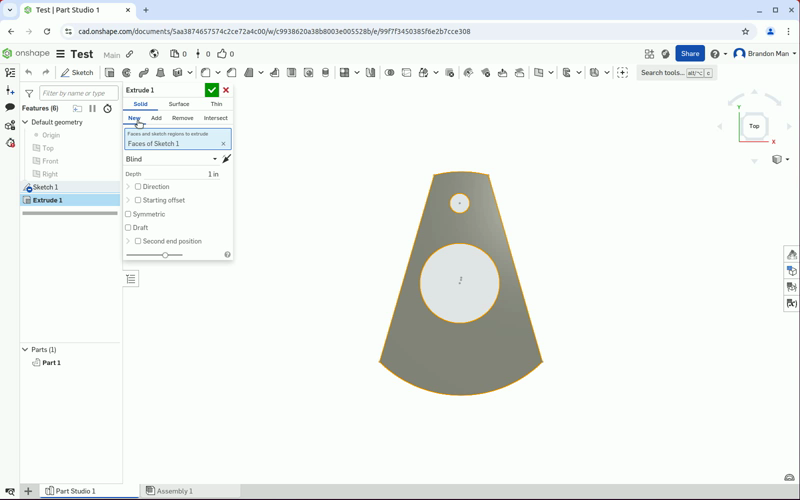
key(tab, 4)
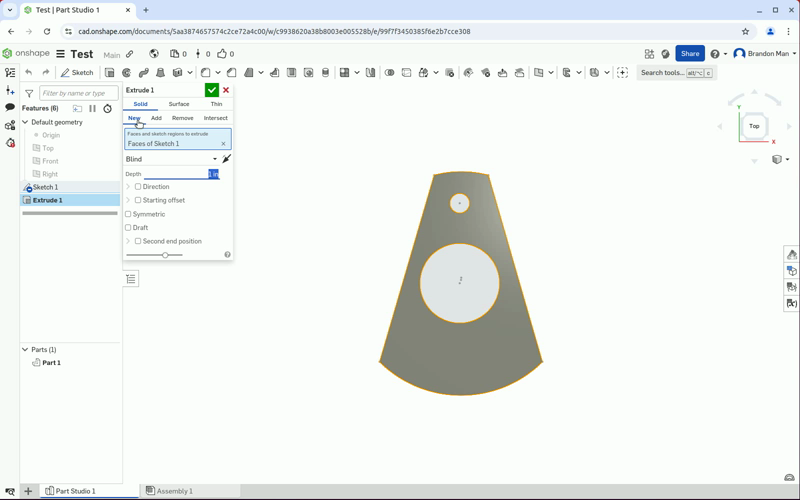
text(5.536)
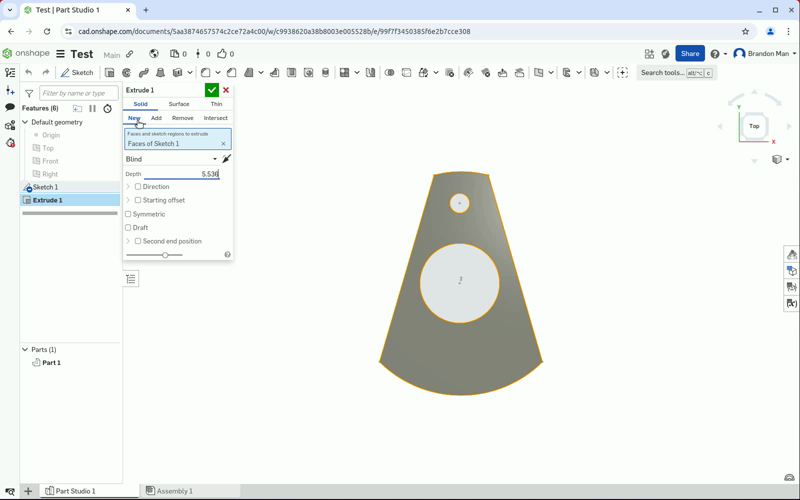
key(enter)
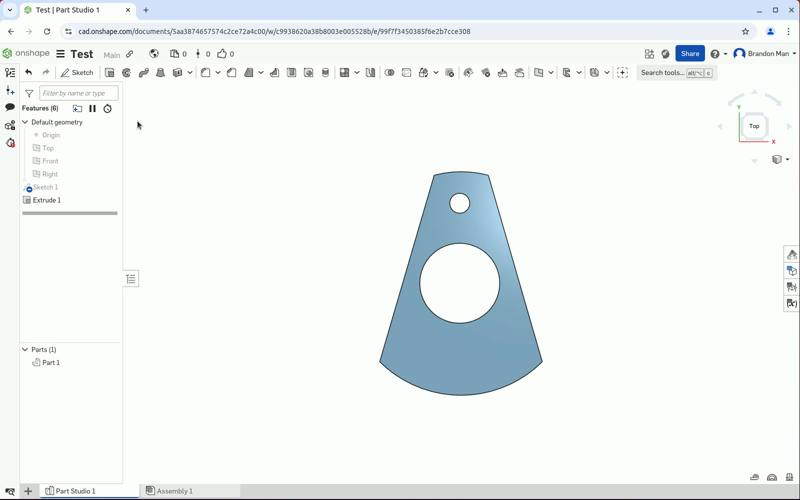
key(shift+h)
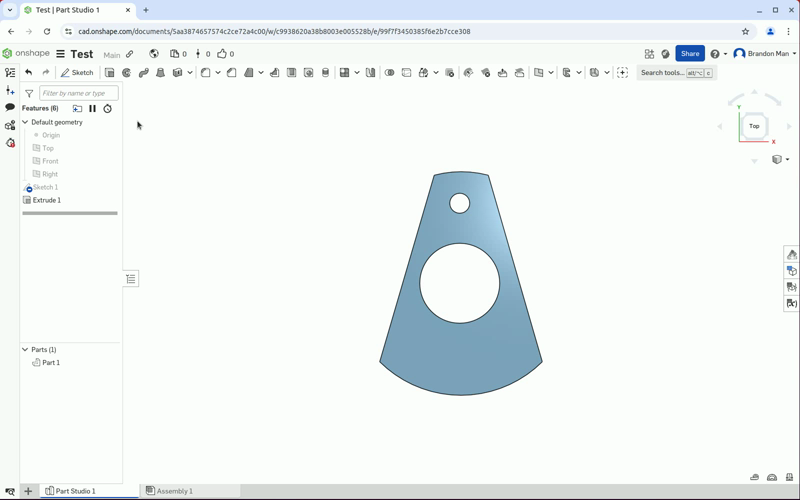
key(shift+h)
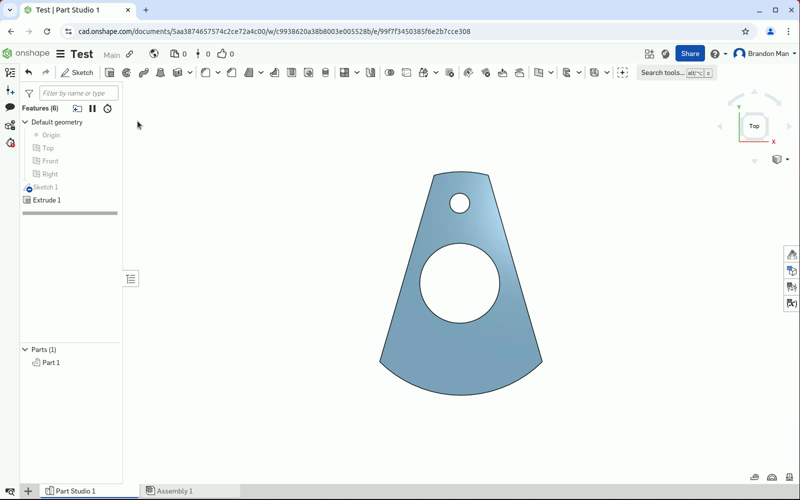
mouse_move(73, 189)
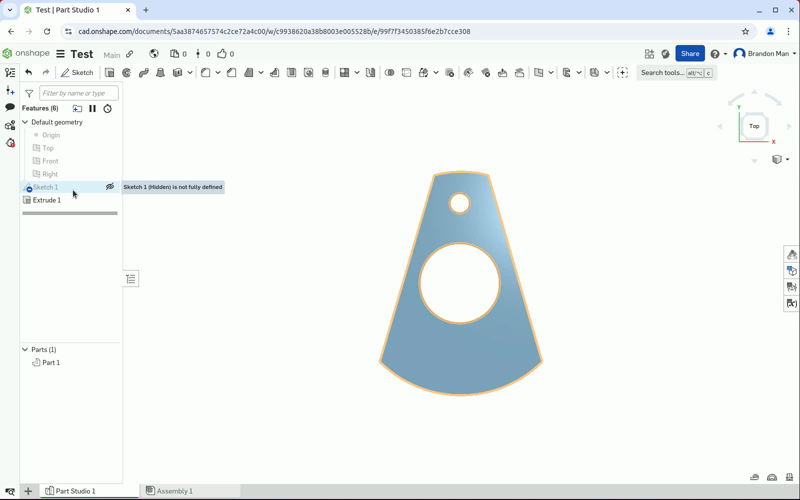
click(73, 189)
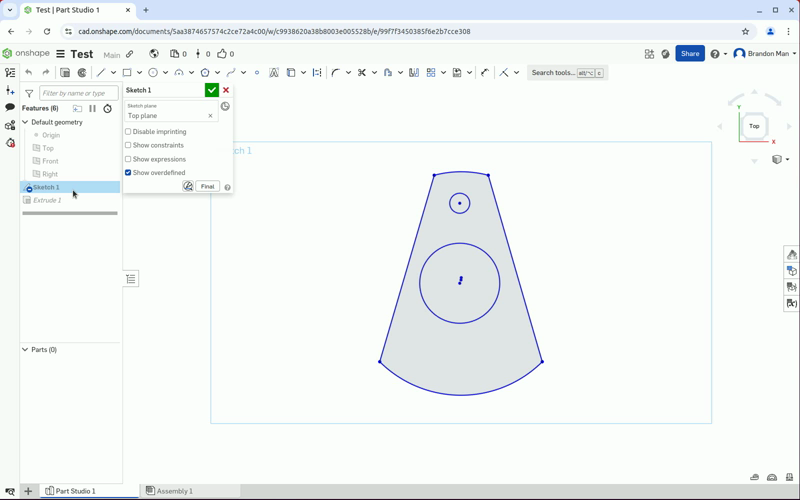
mouse_move(229, 92)
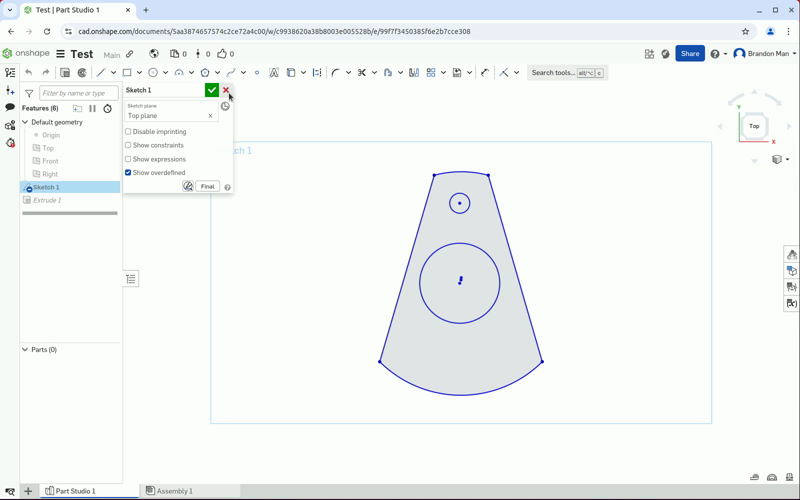
click(229, 92)
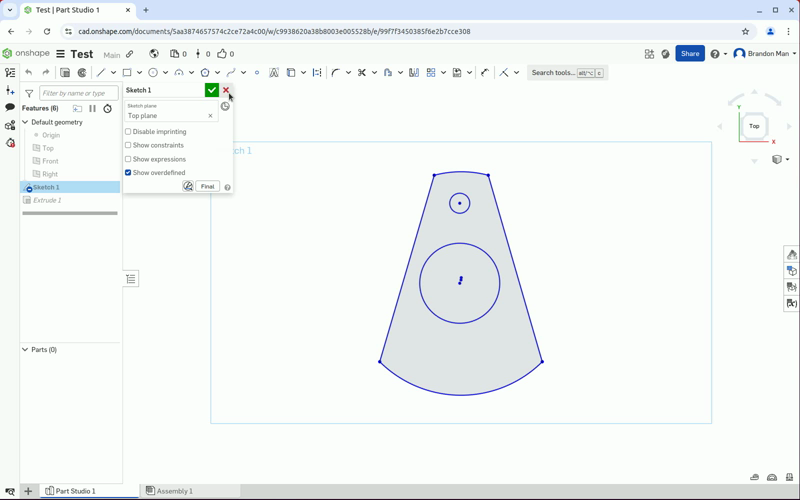
key(shift+s)
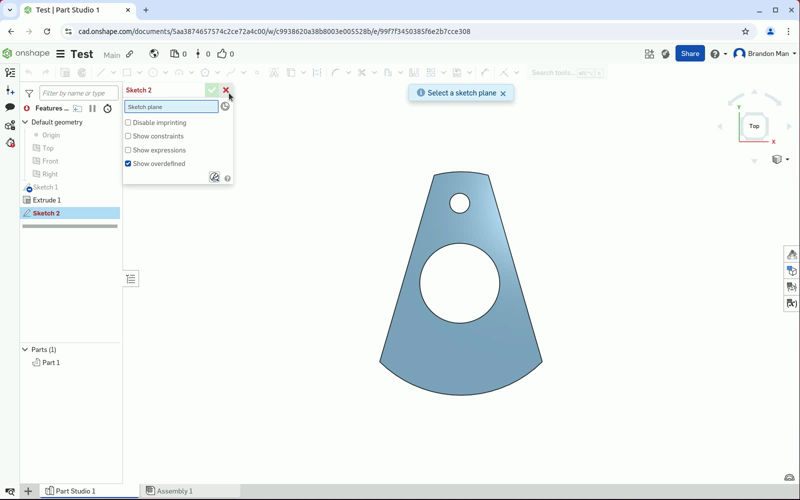
mouse_move(73, 150)
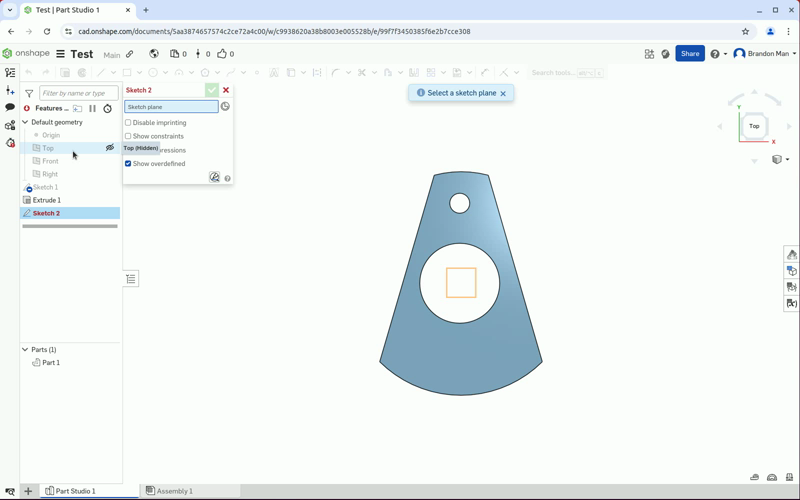
click(73, 150)
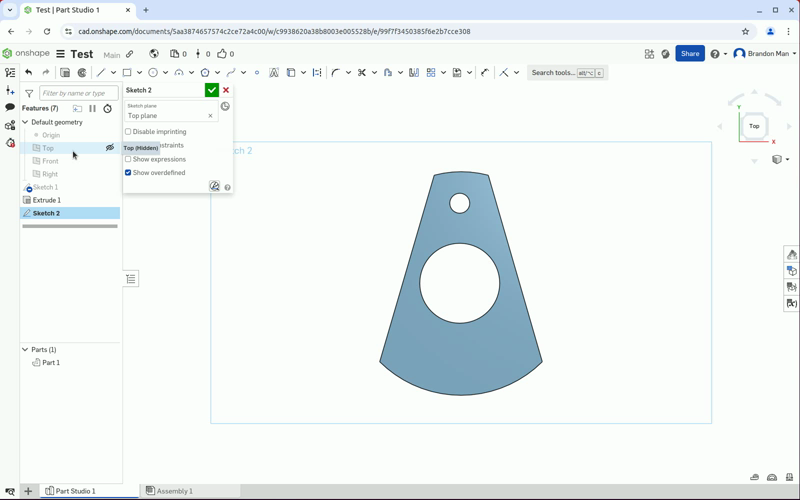
mouse_move(73, 352)
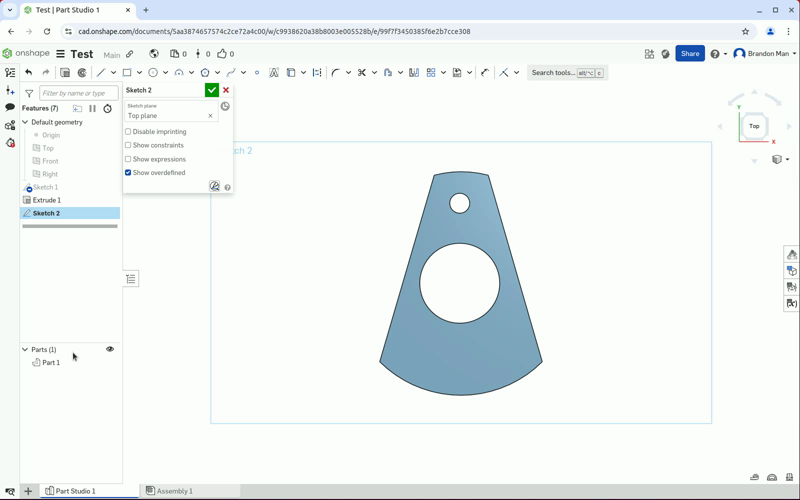
key(y)
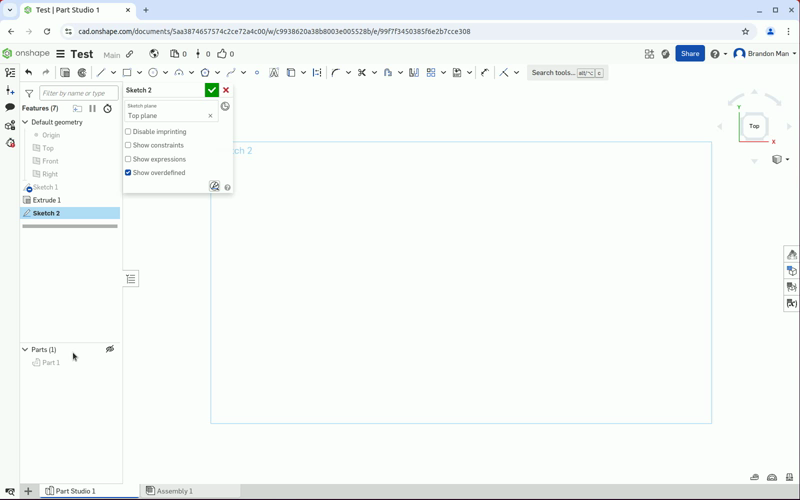
key(c)
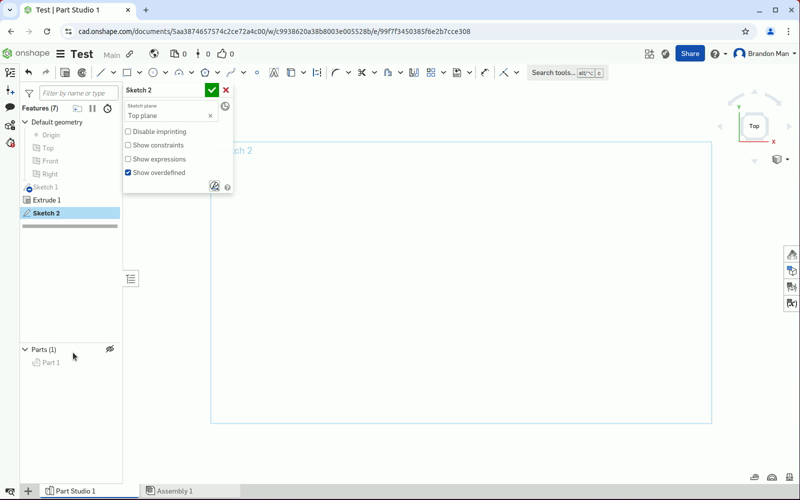
key_down(shift)
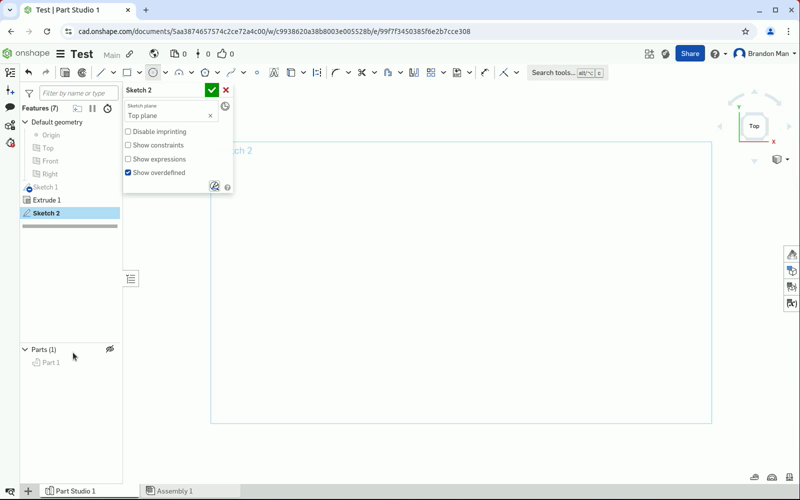
mouse_move(460, 282)
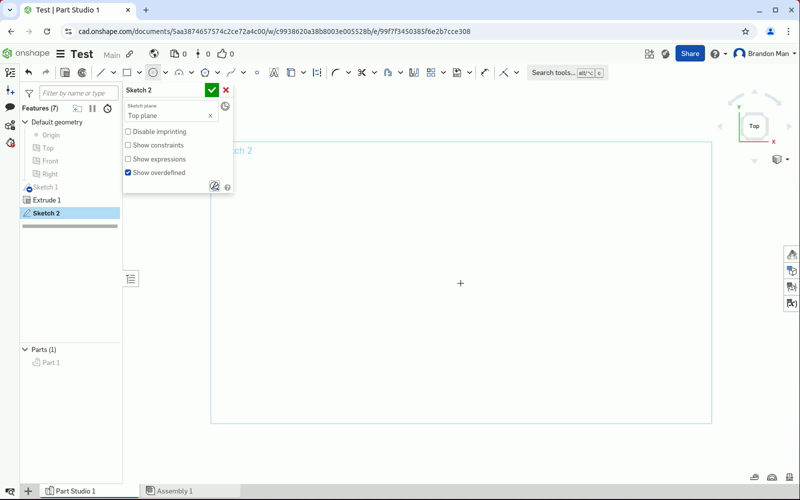
click(460, 282)
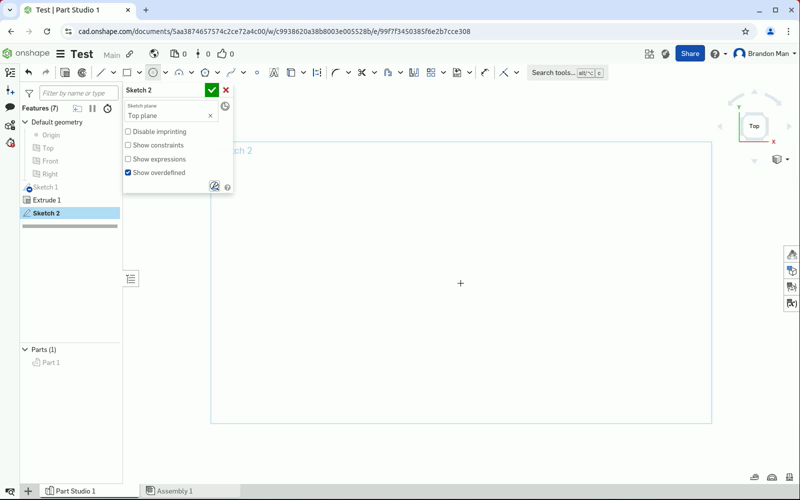
key_up(shift)
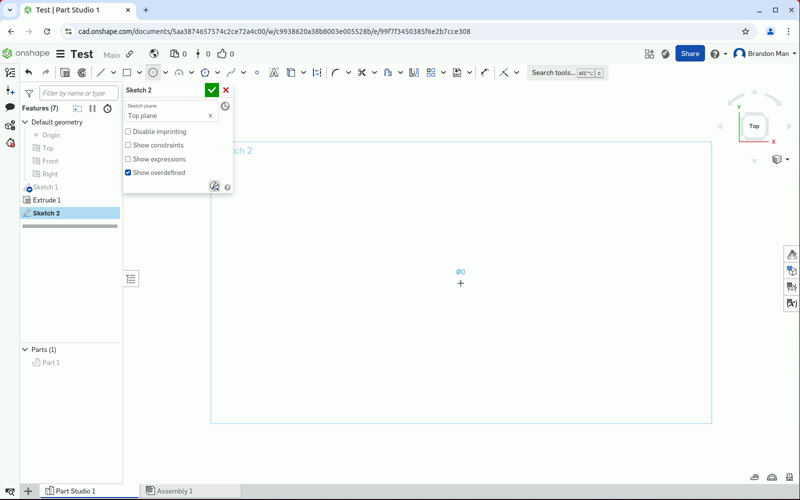
mouse_move(501, 282)
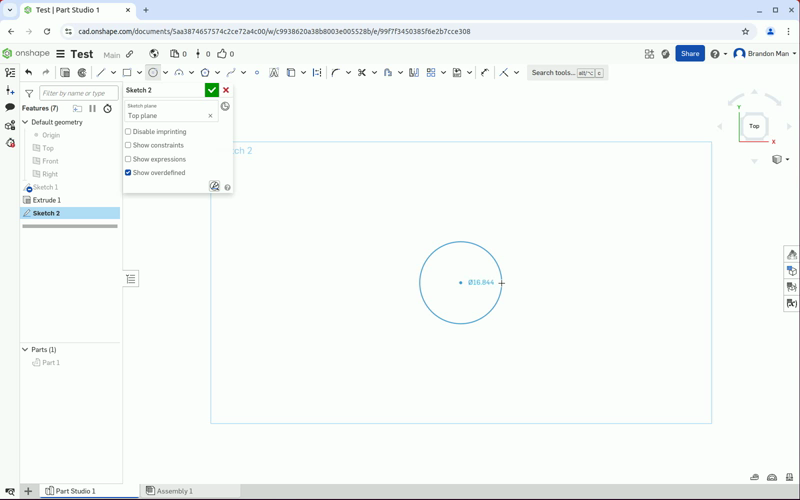
click(501, 282)
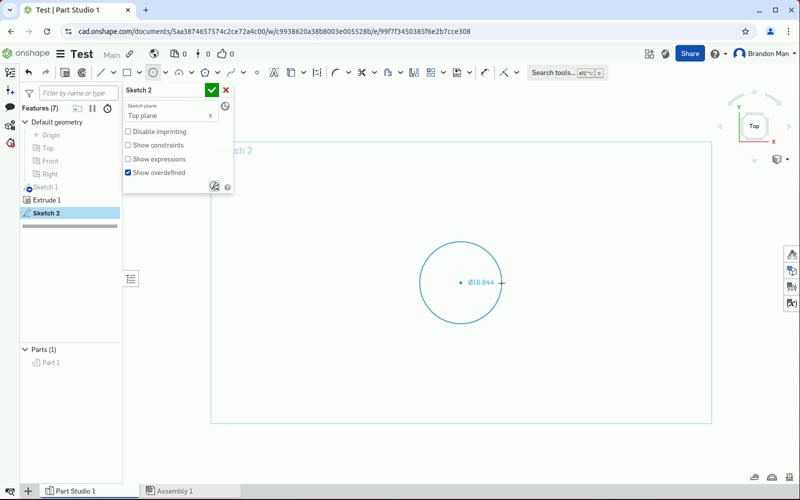
key(esc)
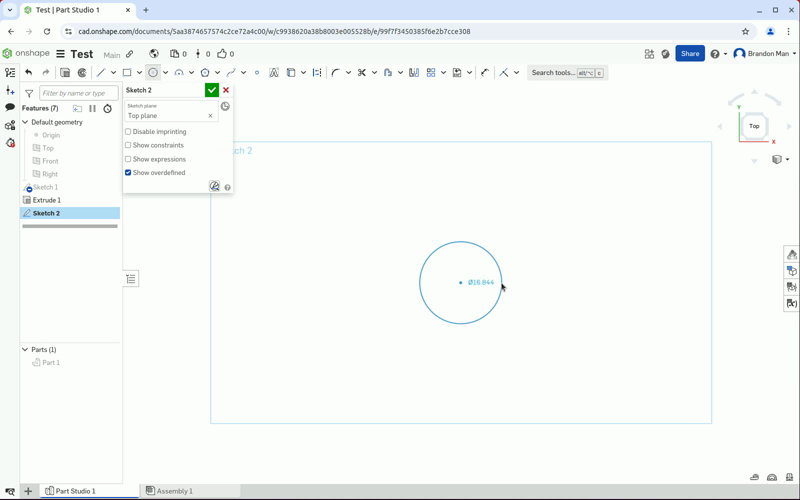
key(c)
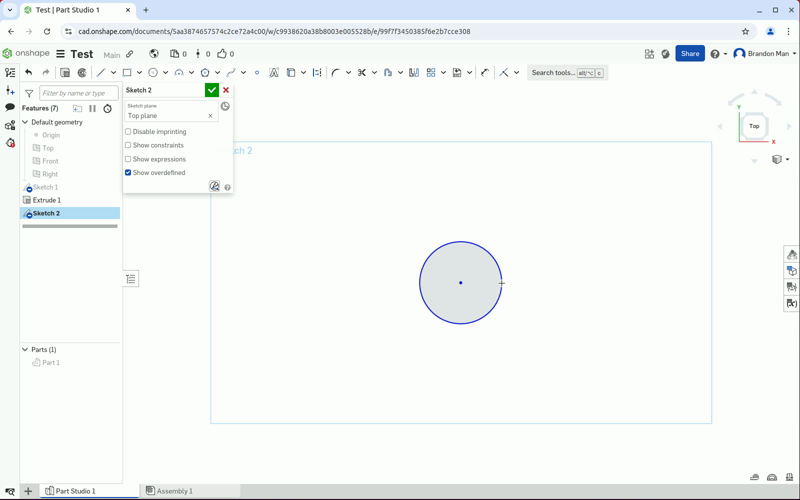
key_down(shift)
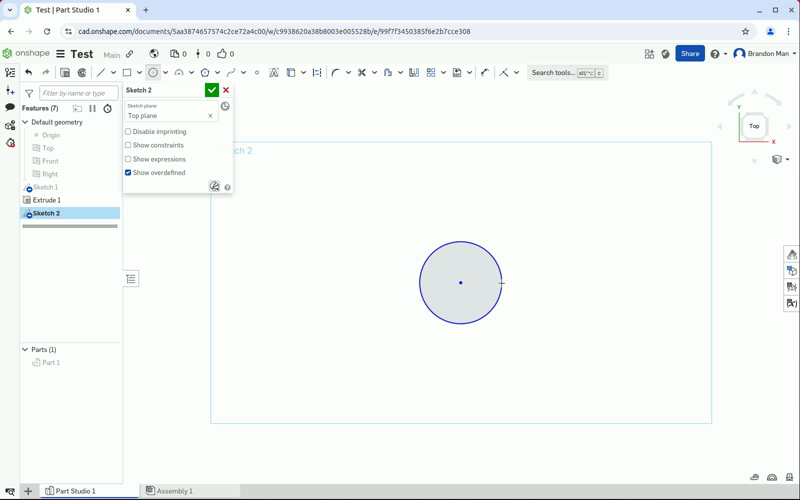
mouse_move(460, 282)
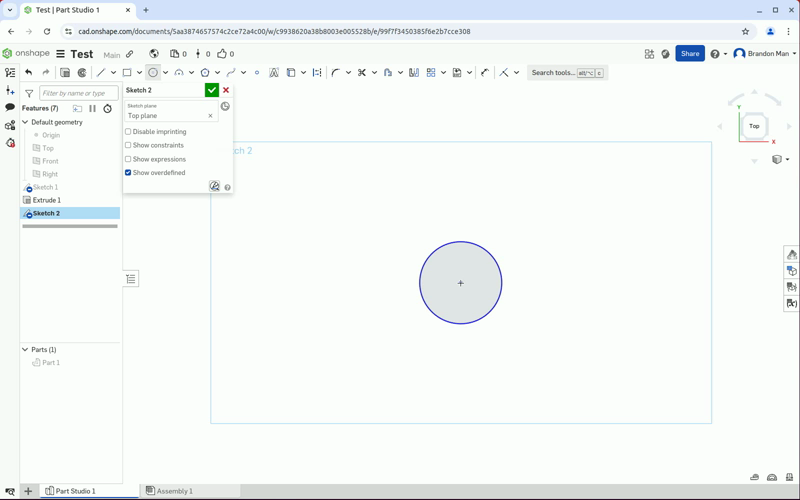
click(460, 282)
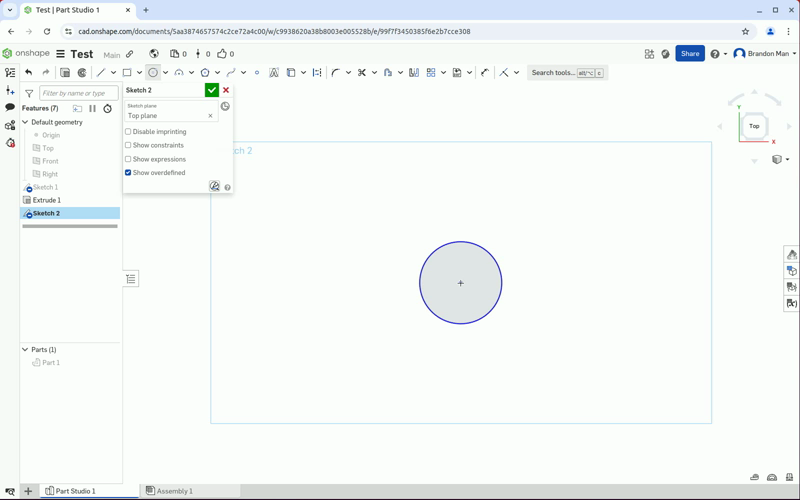
key_up(shift)
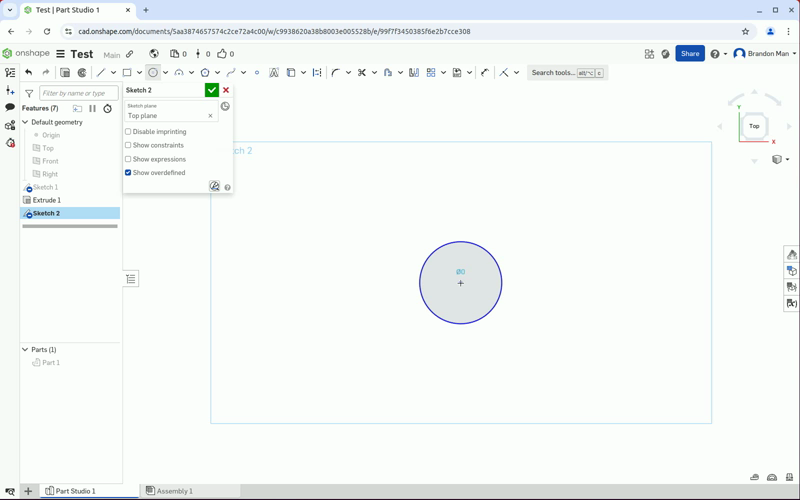
mouse_move(478, 282)
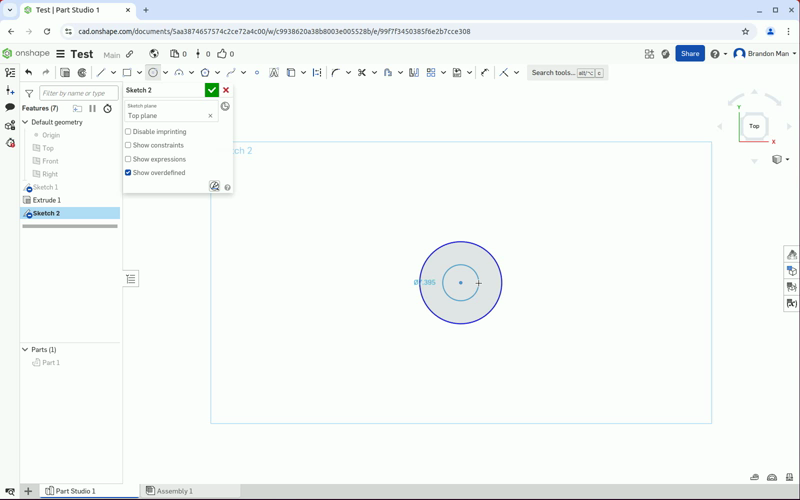
click(478, 282)
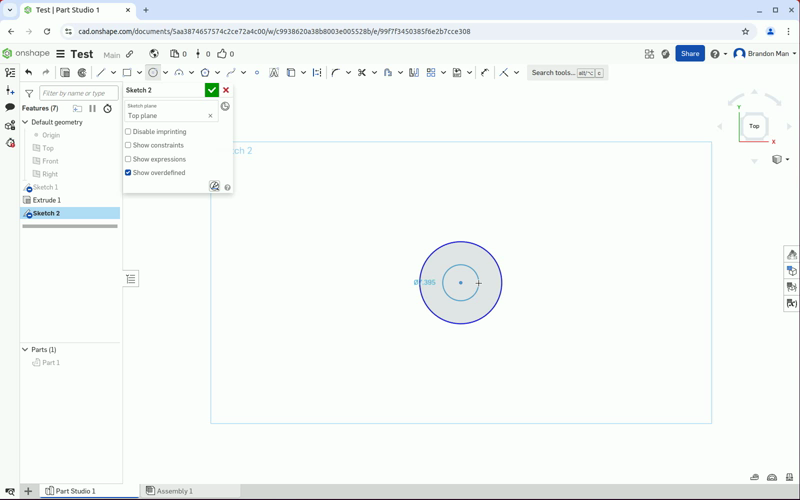
key(esc)
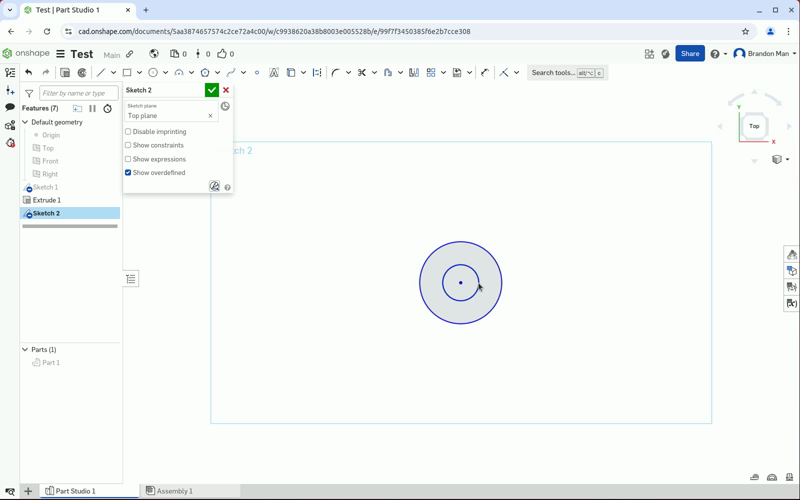
mouse_move(489, 301)
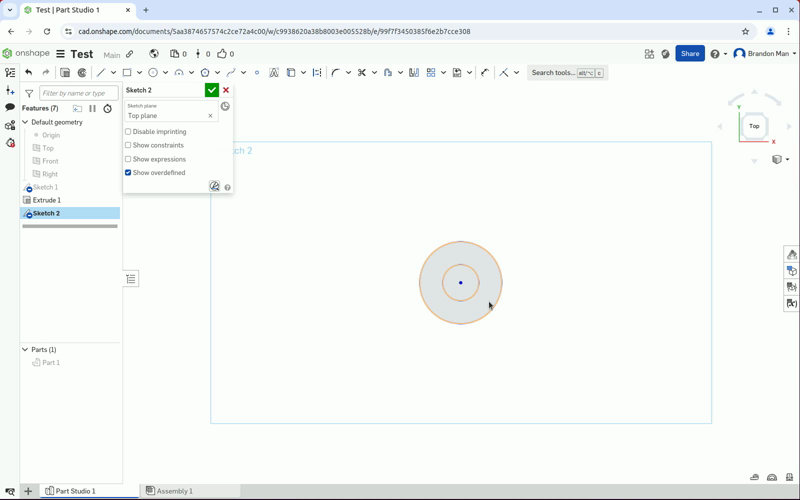
click(489, 301)
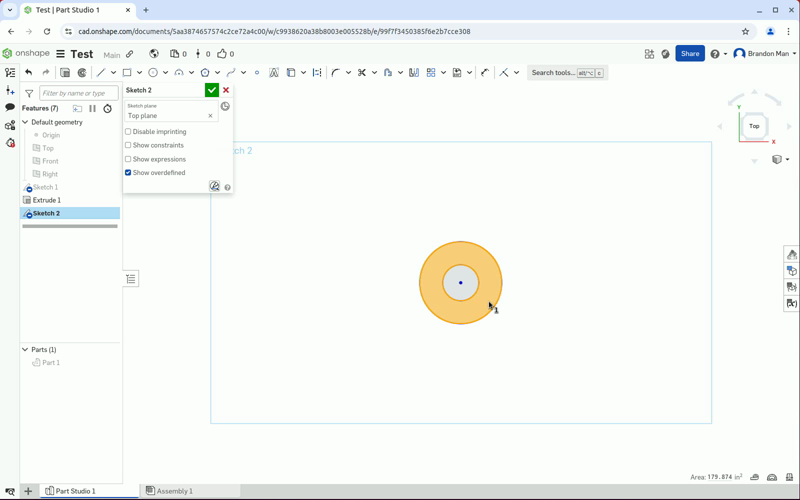
mouse_move(73, 352)
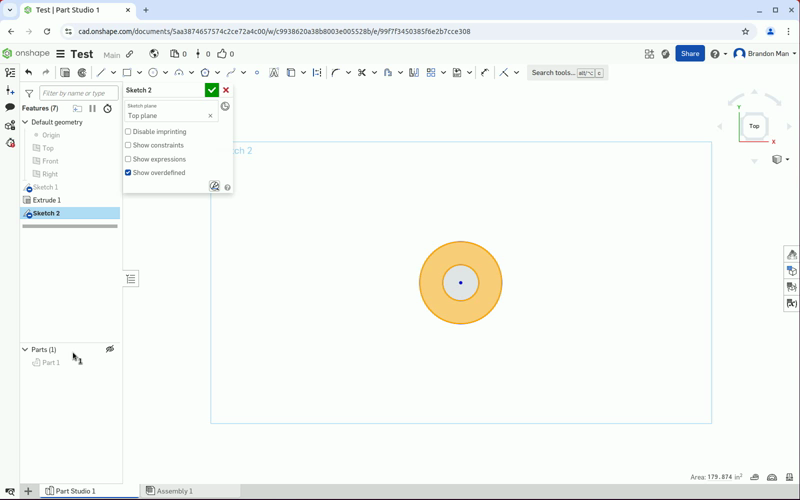
key(shift+y)
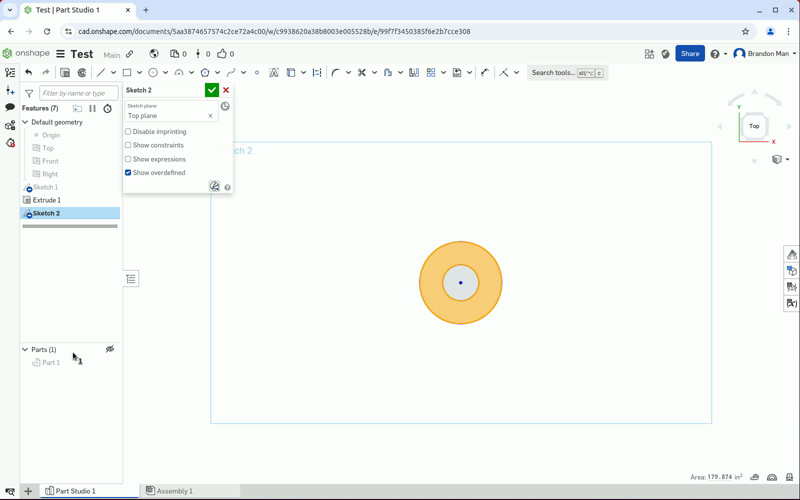
key(shift+e)
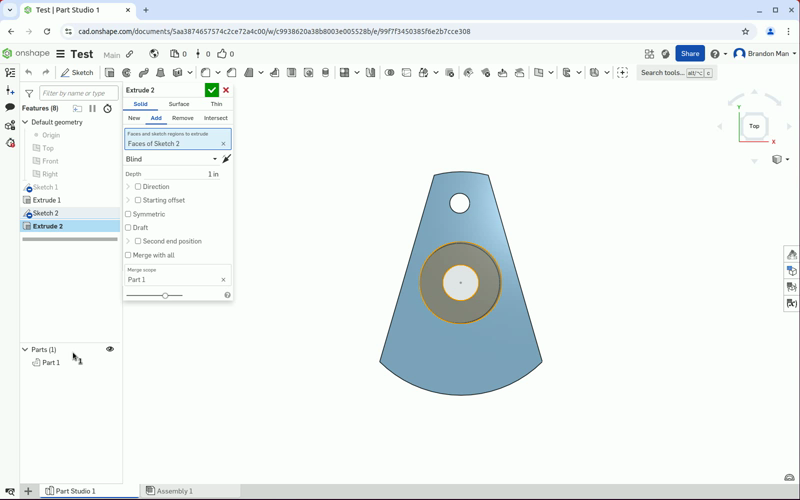
mouse_move(143, 106)
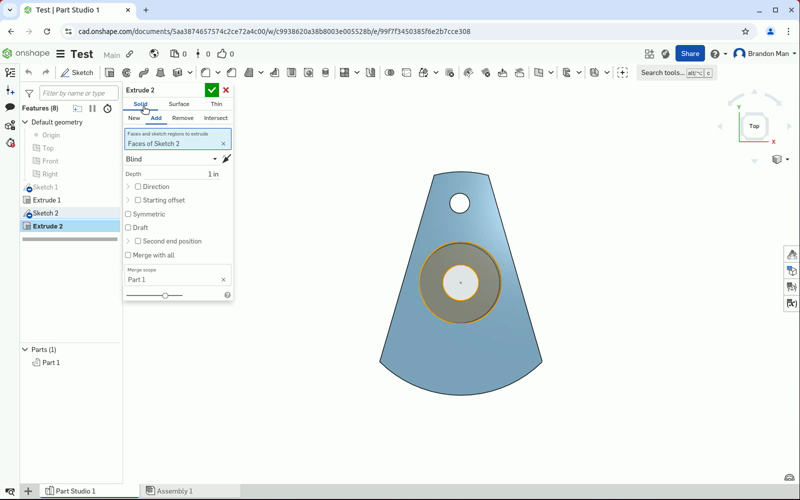
click(143, 106)
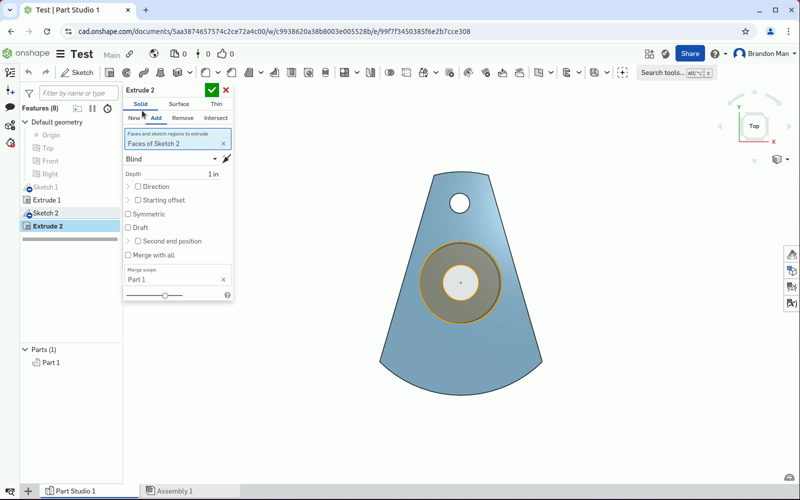
mouse_move(137, 120)
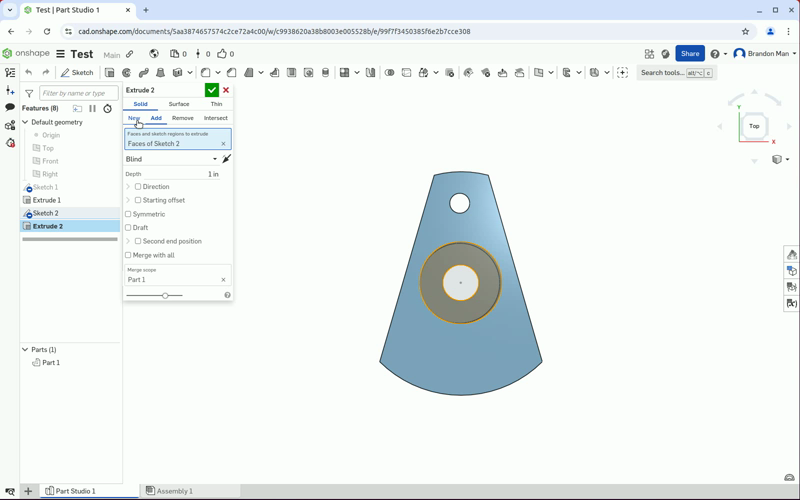
click(137, 120)
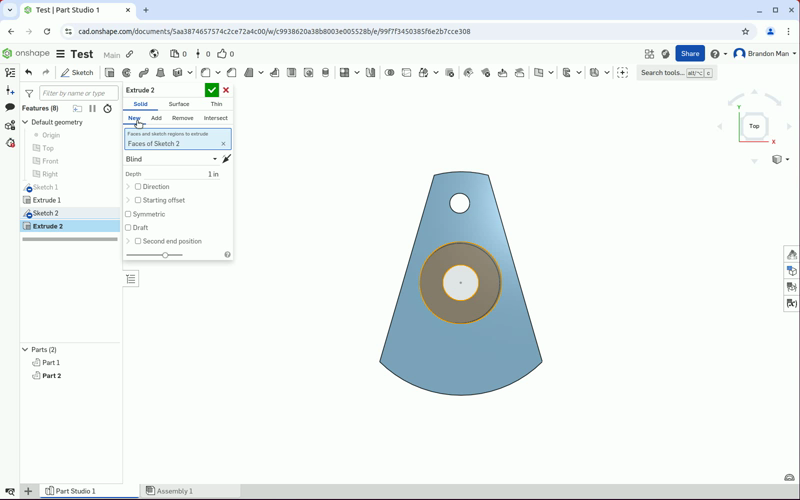
key(tab, 4)
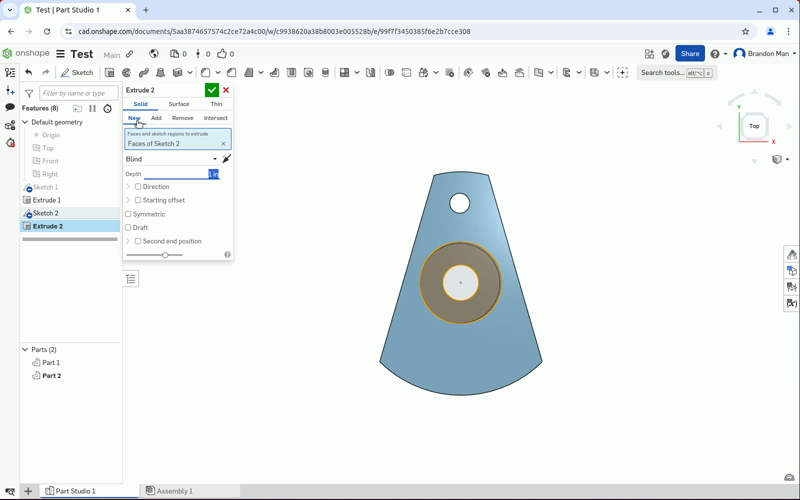
text(8.425)
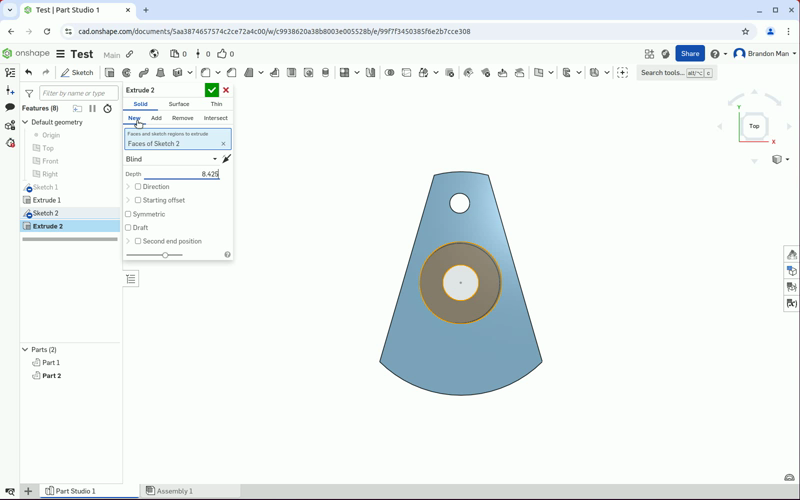
key(enter)
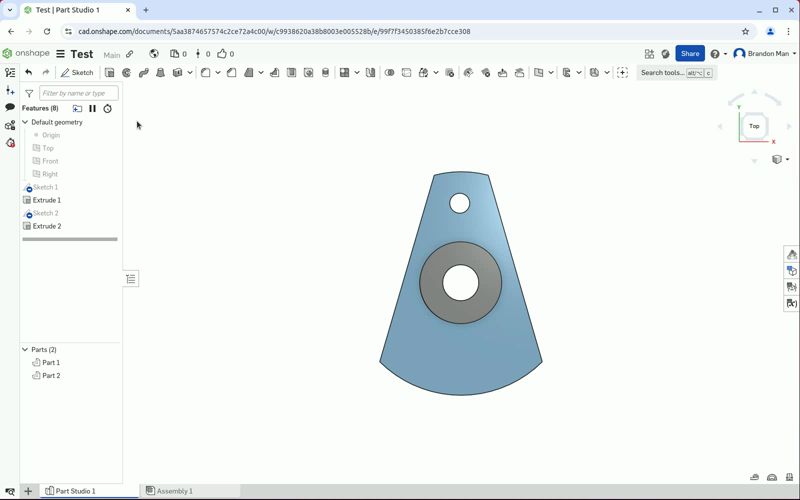
key(shift+h)
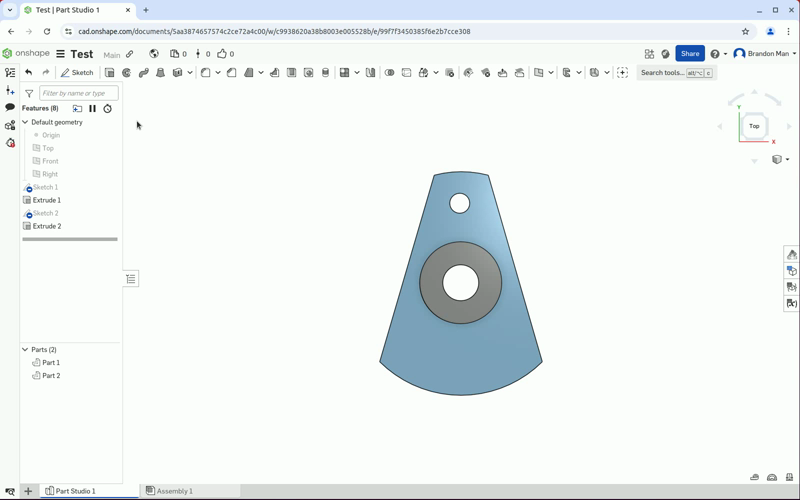
key(shift+h)
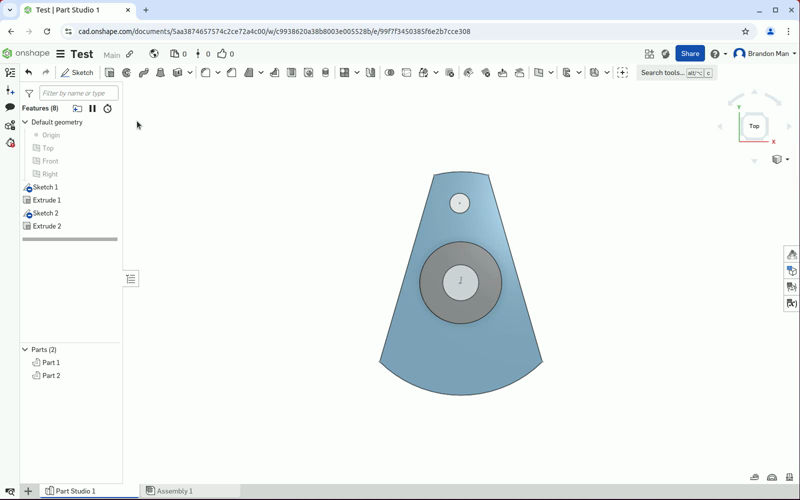
key(shift+7)
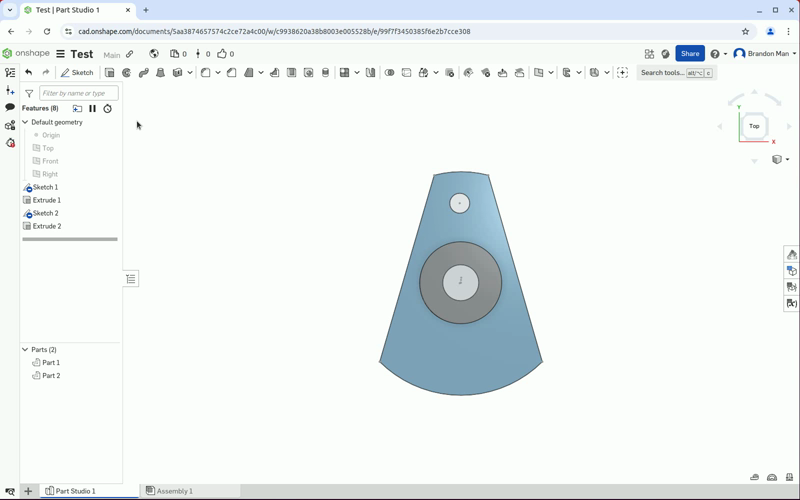
key(up, 3)
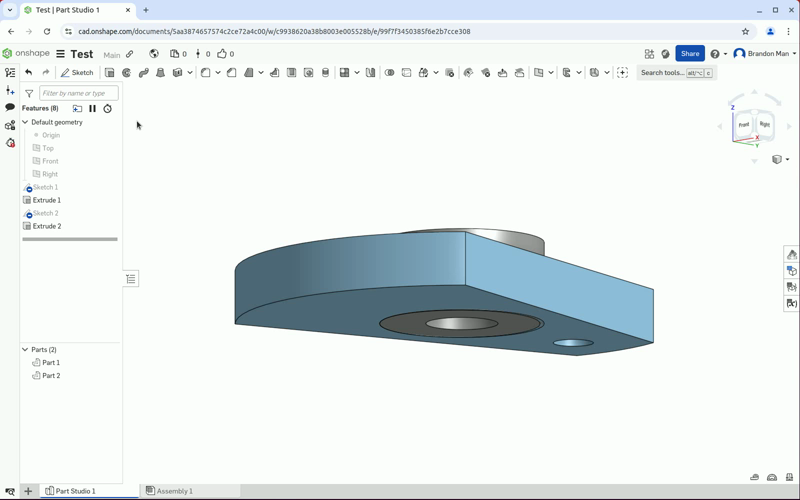
key(left, 3)
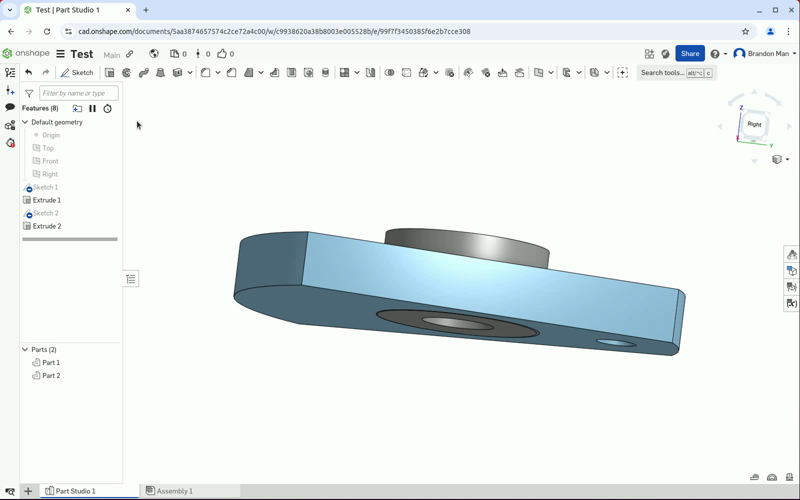
key(right, 3)
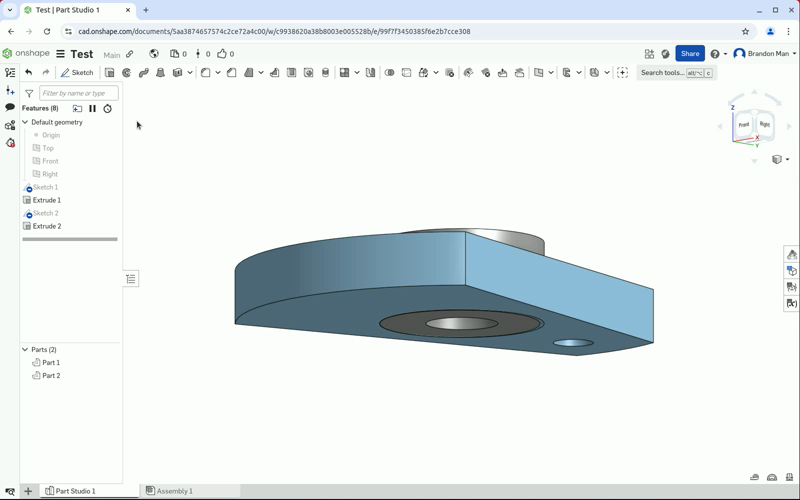
key(down, 3)
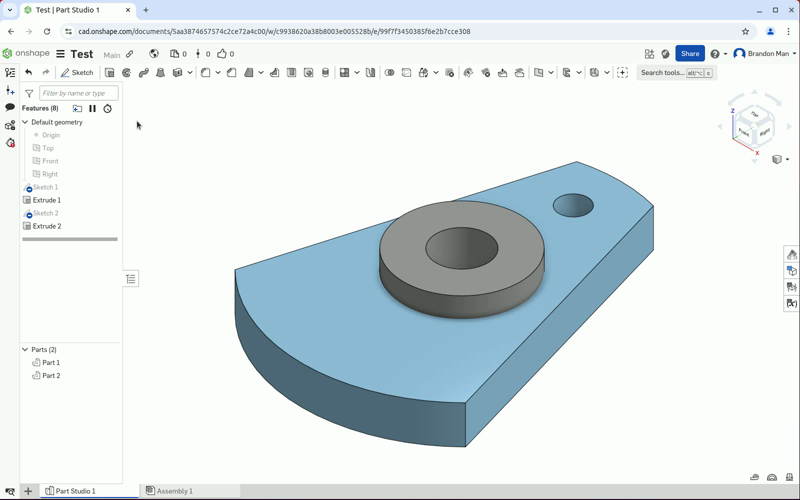
mouse_move(73, 189)
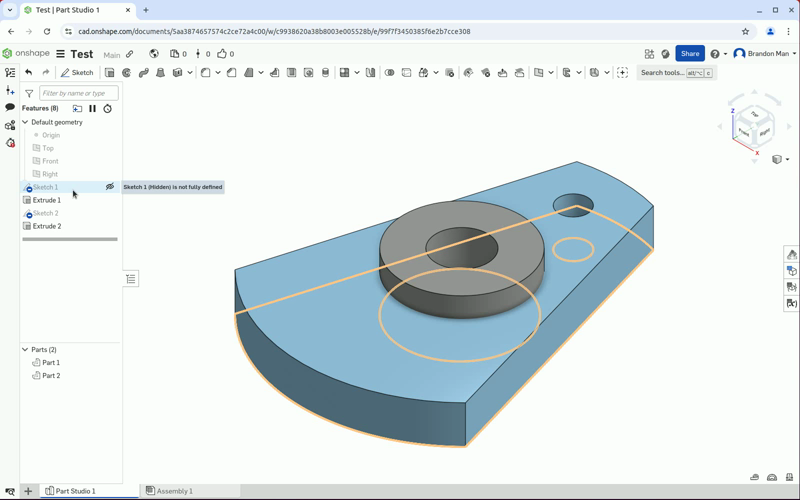
click(73, 189)